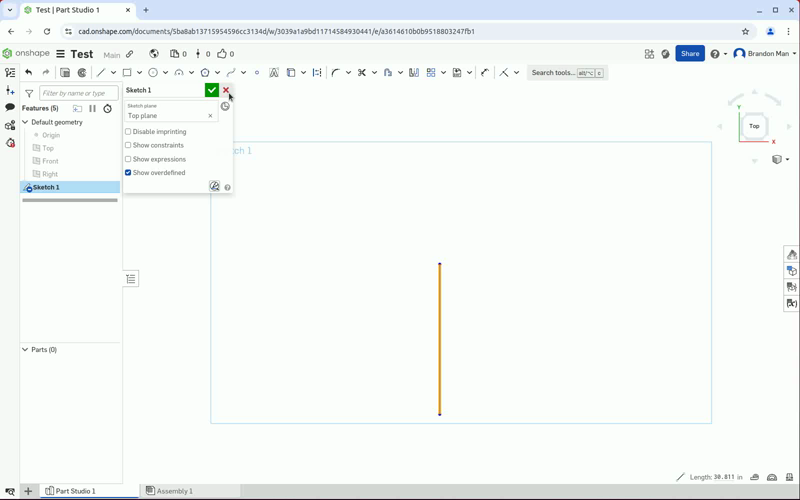
key(shift+h)
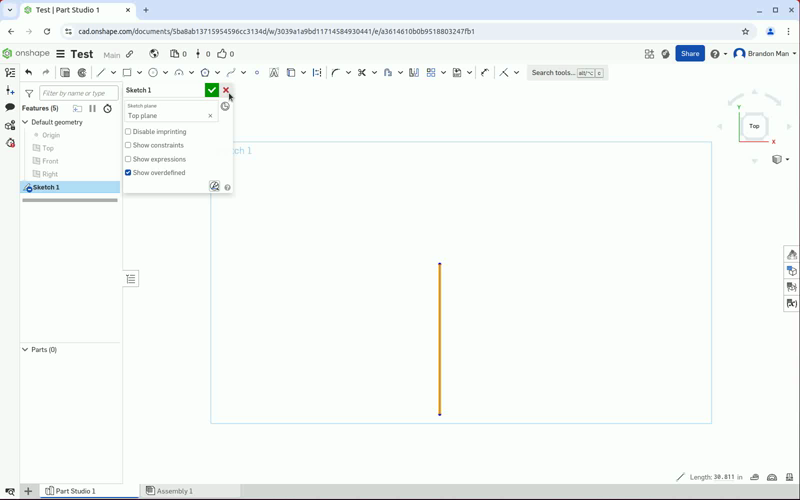
key(shift+s)
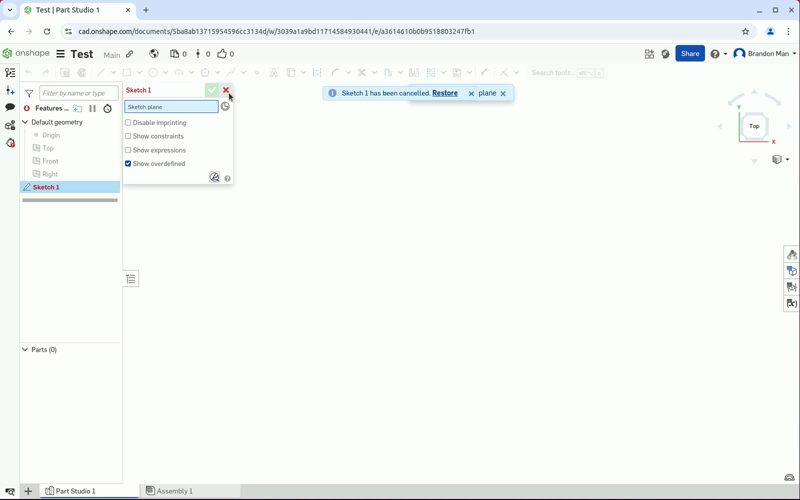
mouse_move(73, 150)
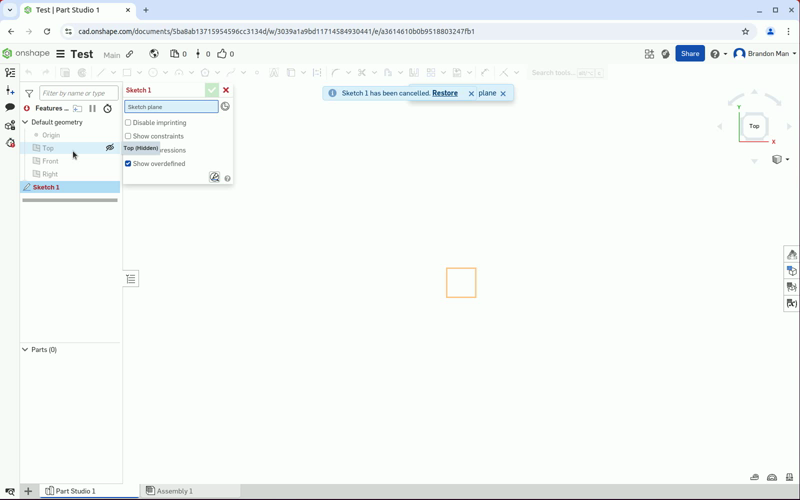
click(73, 150)
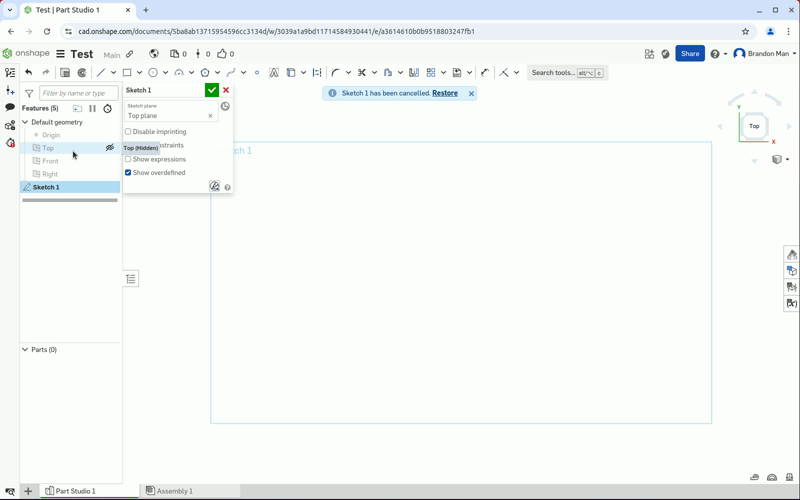
mouse_move(73, 352)
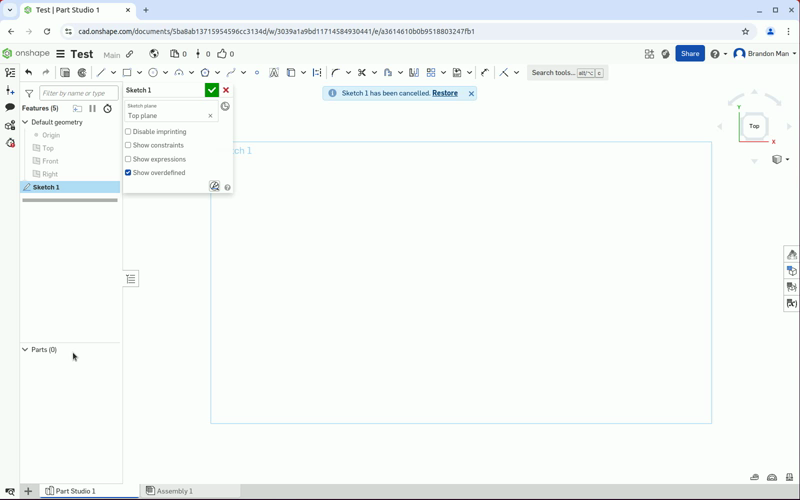
key(y)
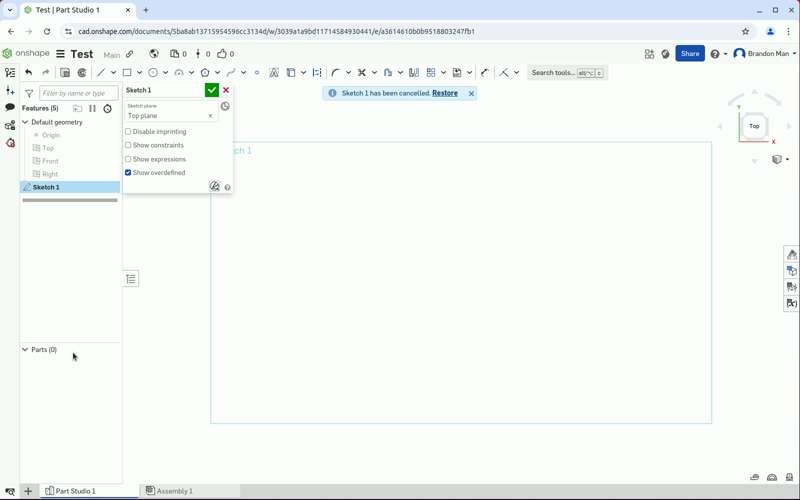
key(l)
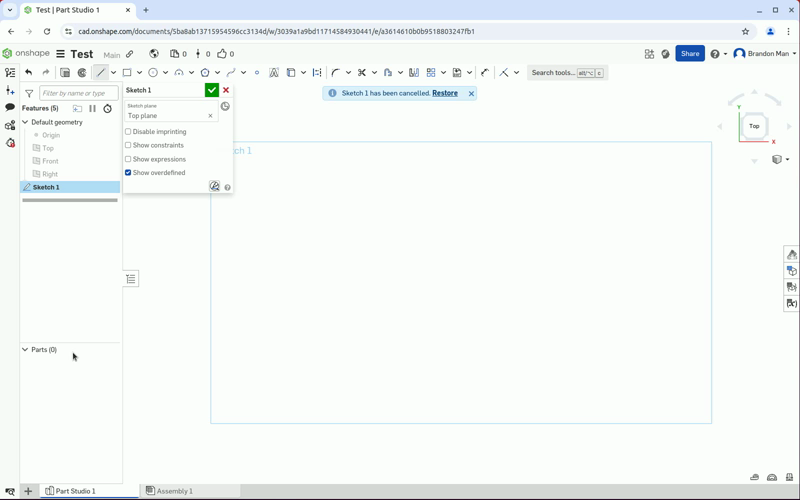
key_down(shift)
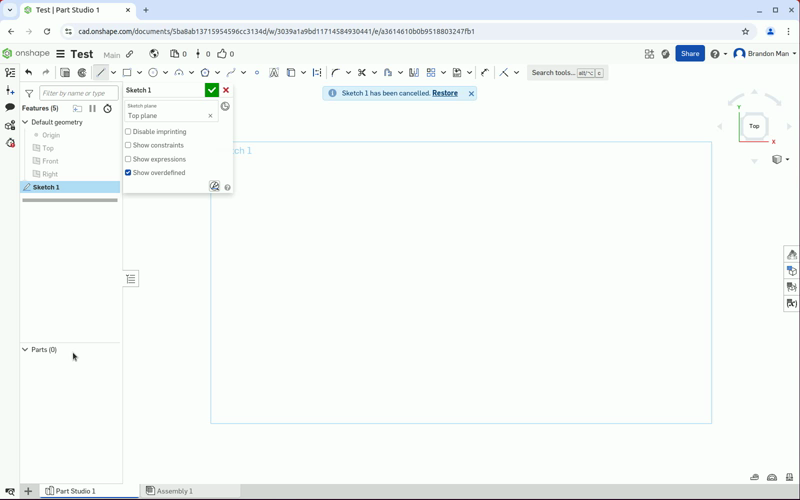
mouse_move(348, 312)
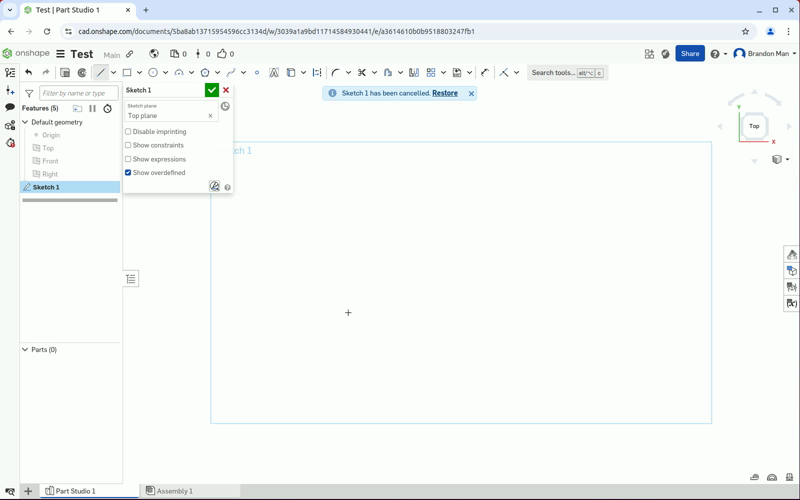
click(348, 312)
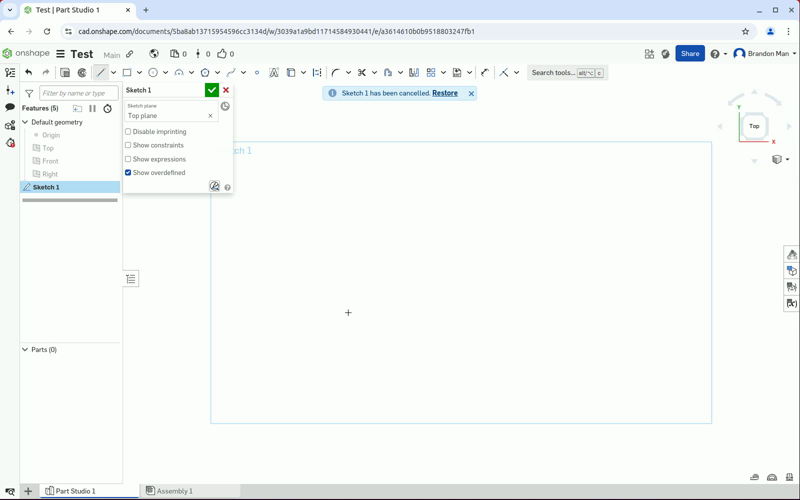
key_up(shift)
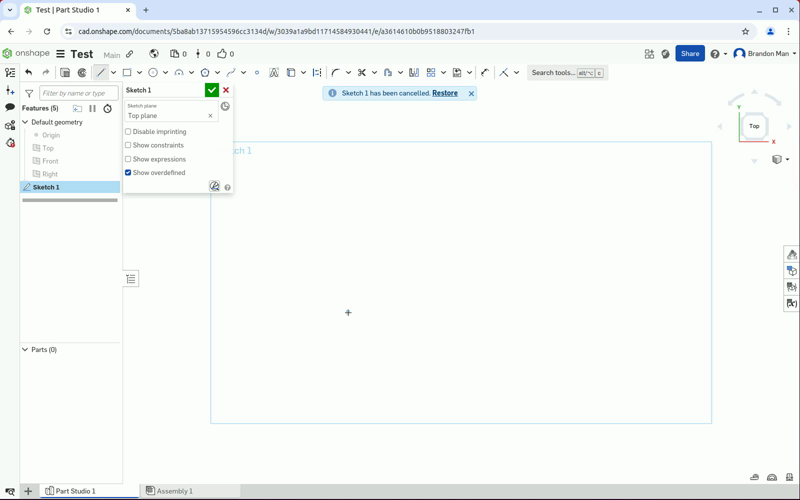
key_down(shift)
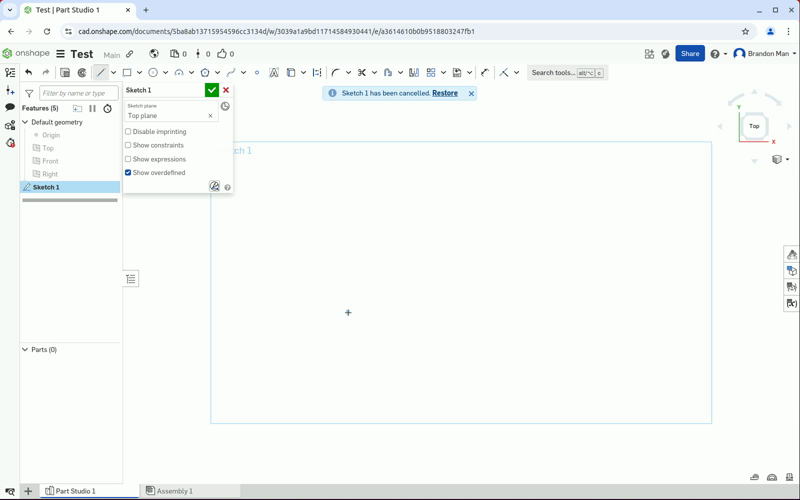
mouse_move(443, 312)
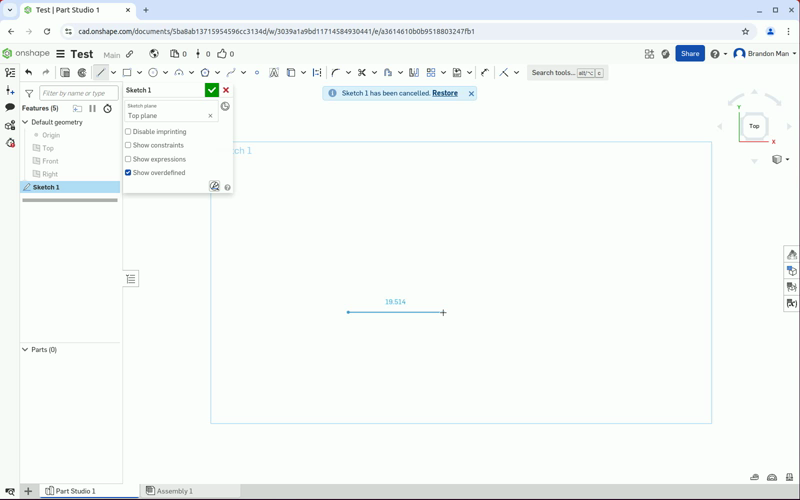
click(443, 312)
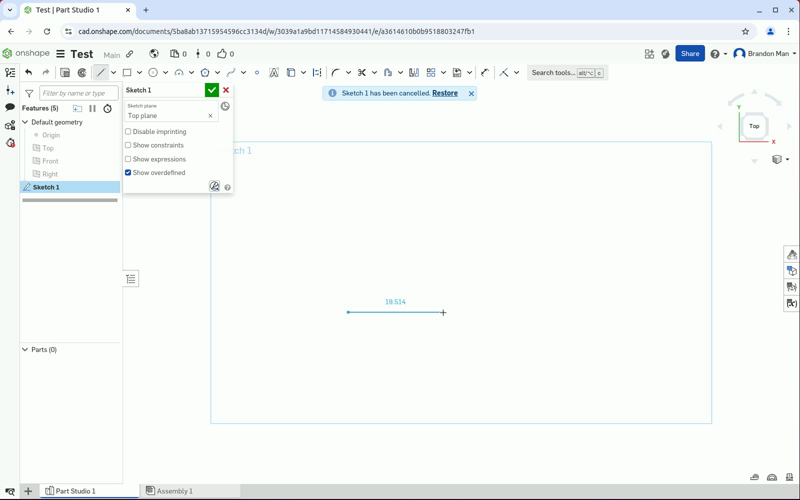
key_up(shift)
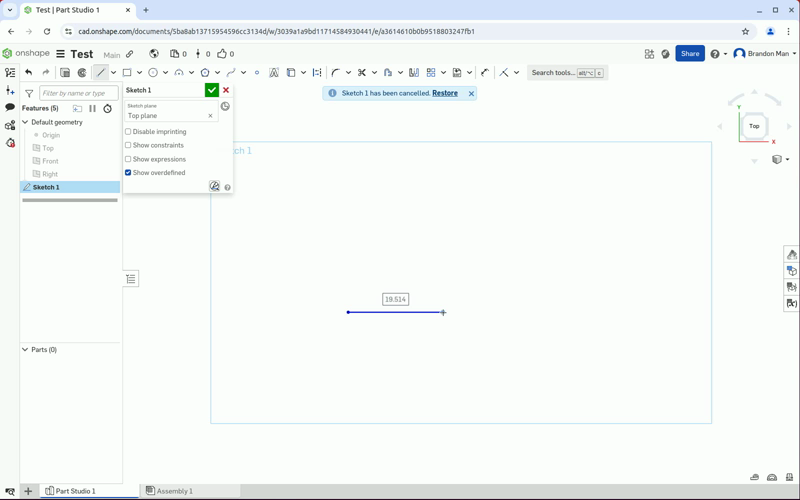
key_down(shift)
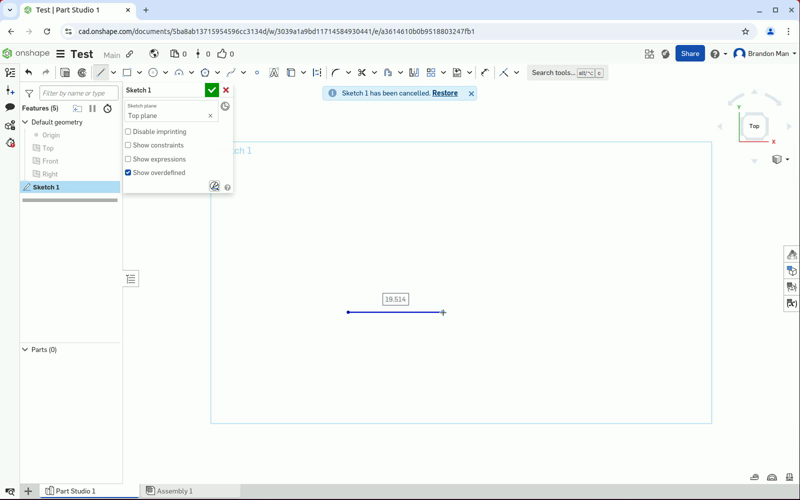
mouse_move(443, 217)
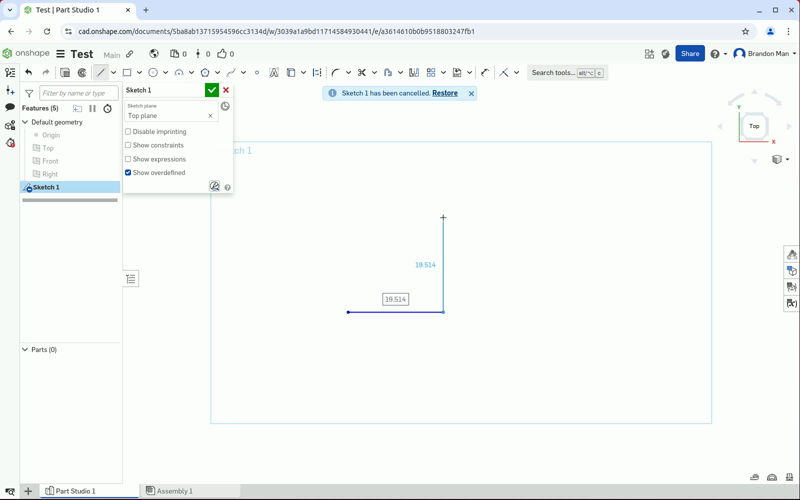
click(443, 217)
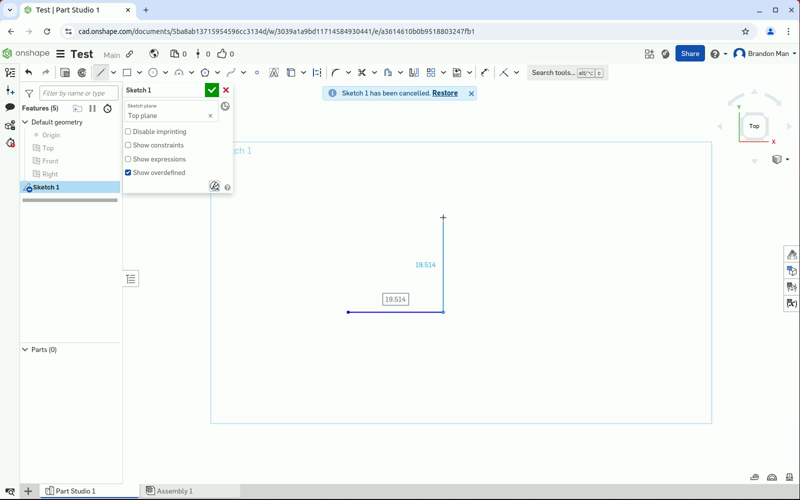
key_up(shift)
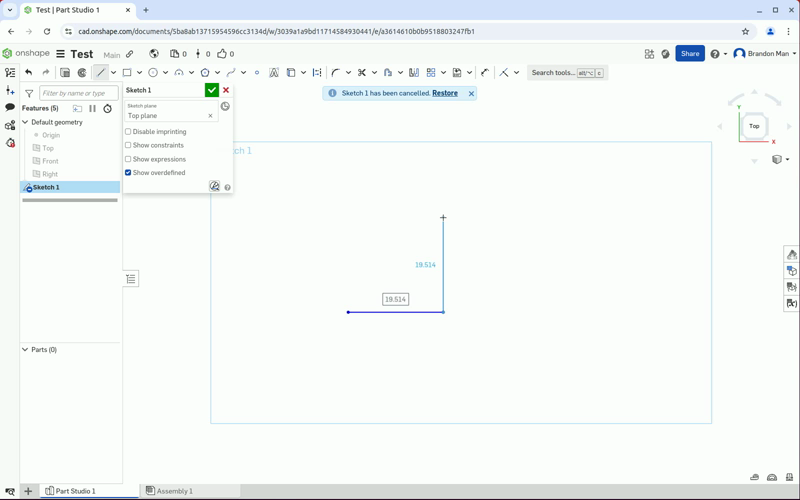
key_down(shift)
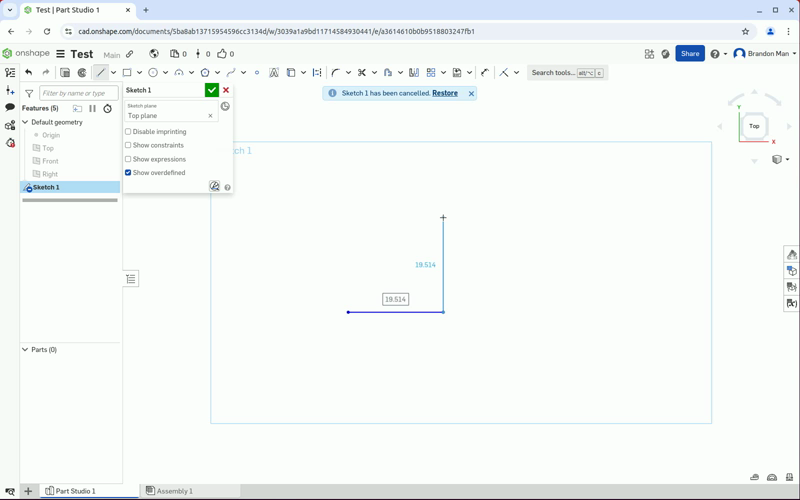
mouse_move(348, 217)
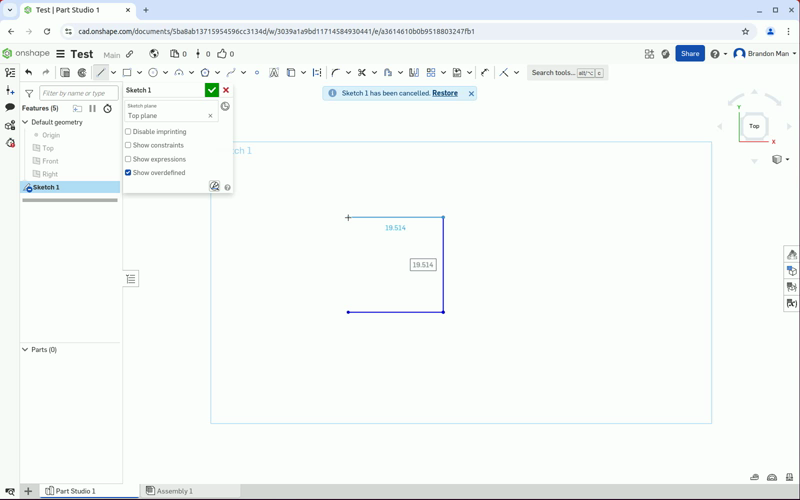
click(348, 217)
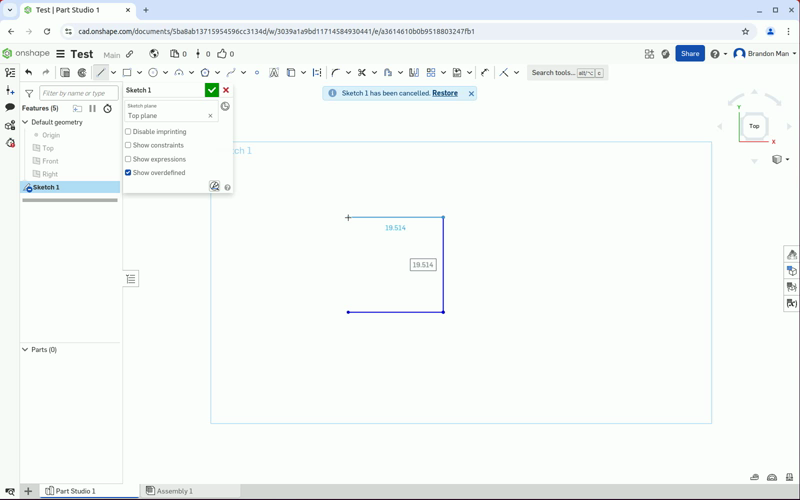
key_up(shift)
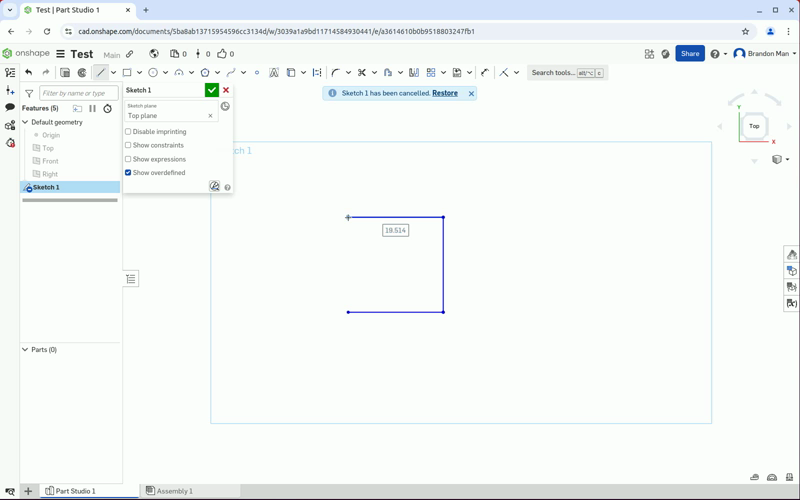
key_down(shift)
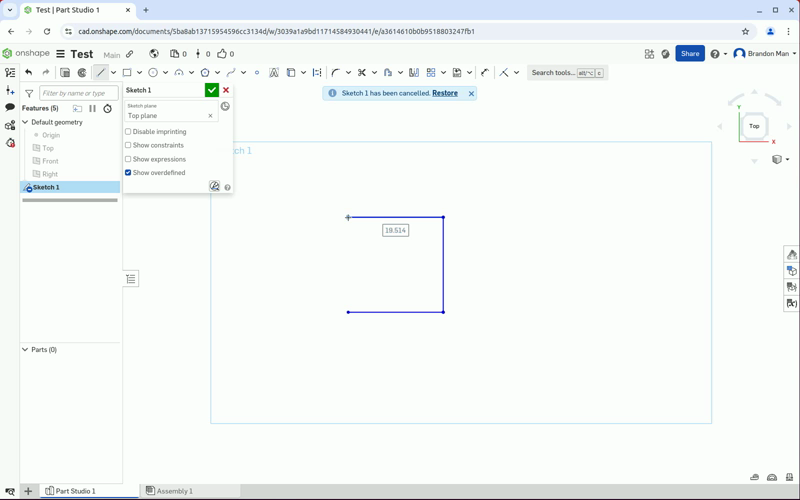
mouse_move(348, 312)
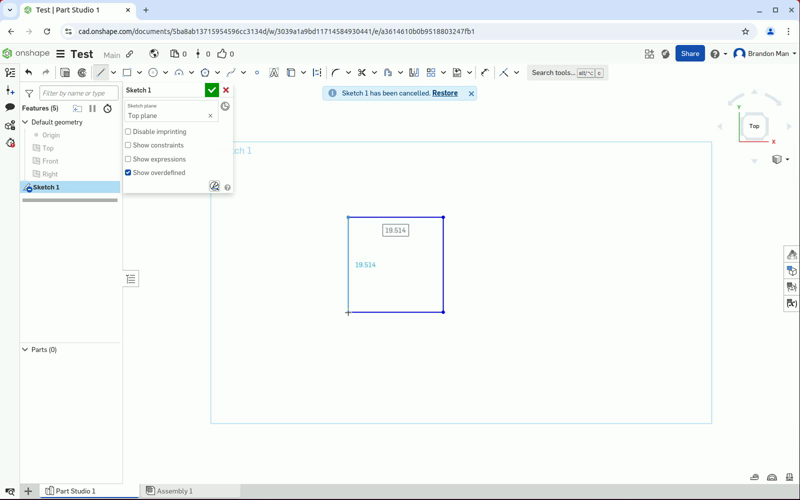
key_up(shift)
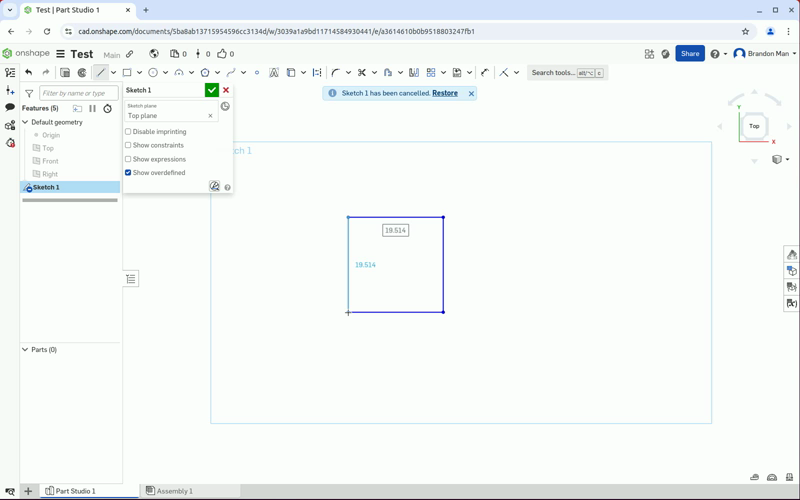
click(348, 312)
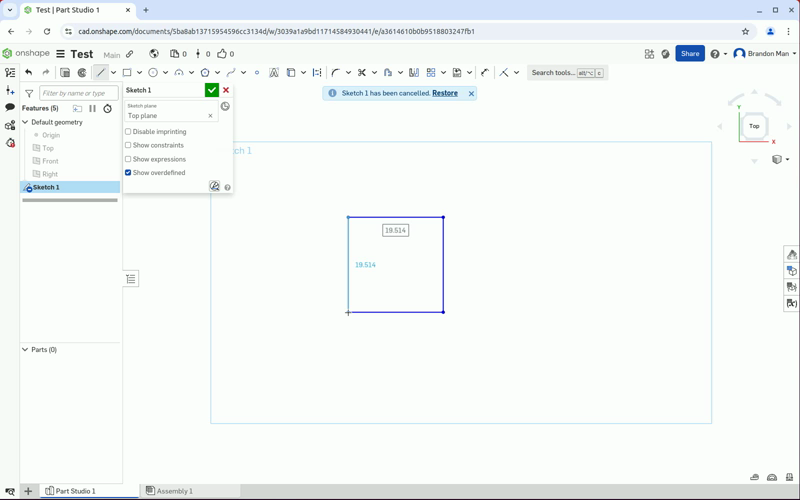
key(esc)
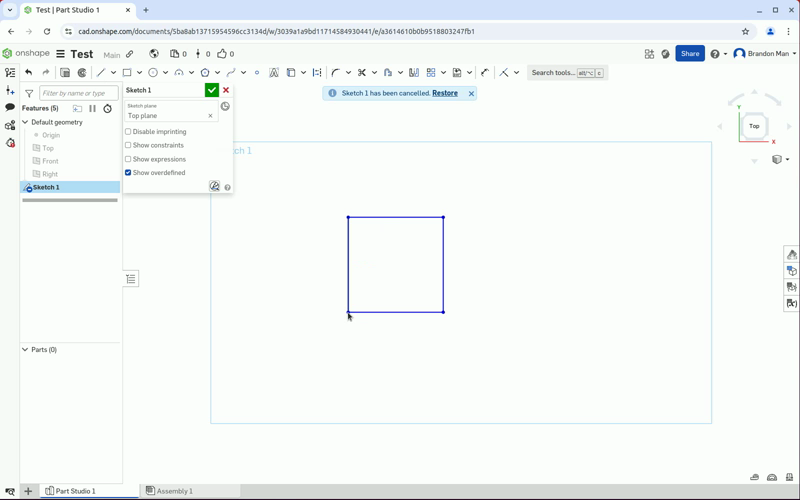
mouse_move(407, 301)
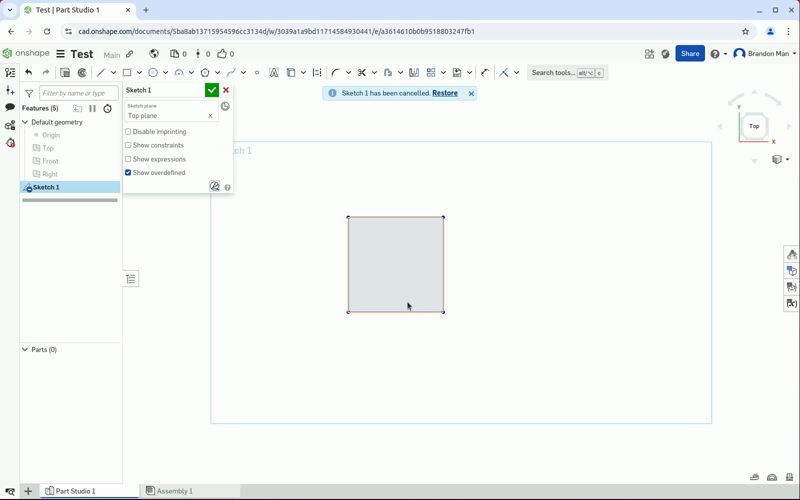
click(407, 301)
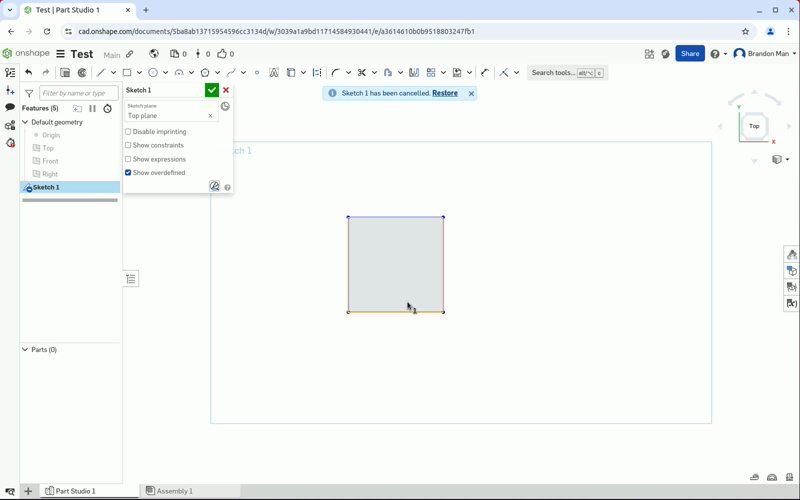
mouse_move(73, 352)
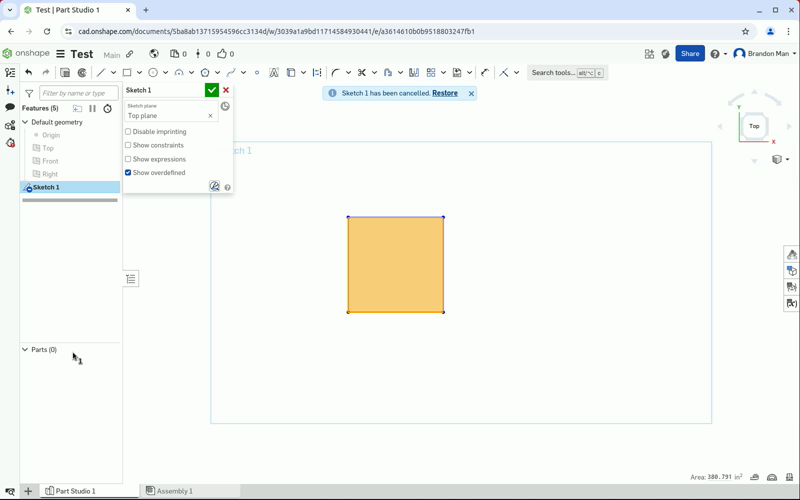
key(shift+y)
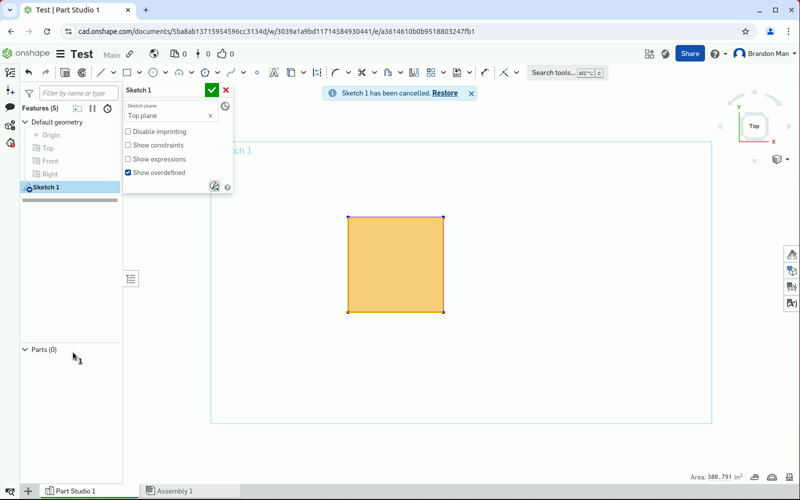
key(shift+e)
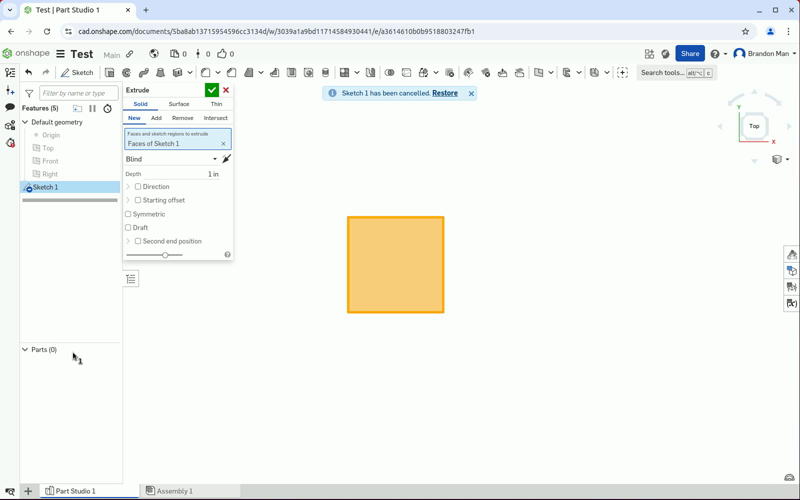
mouse_move(143, 106)
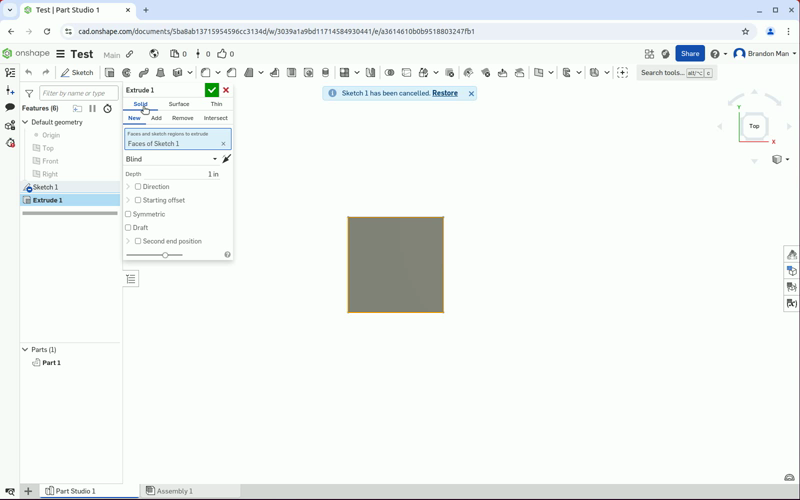
click(143, 106)
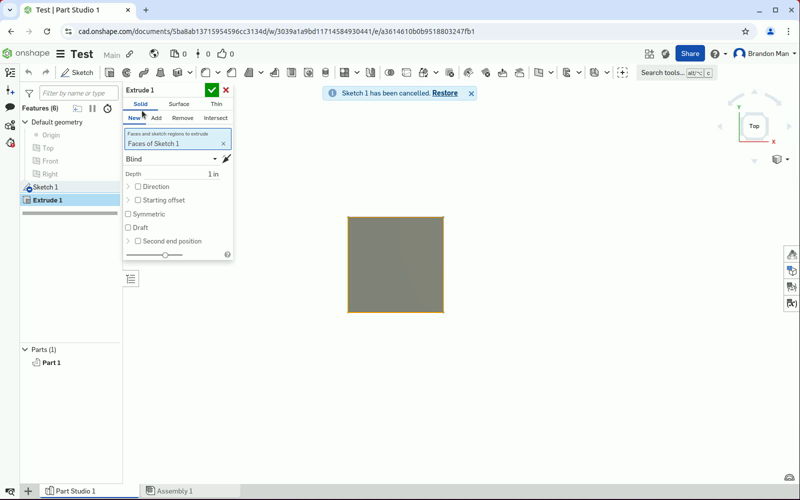
mouse_move(137, 120)
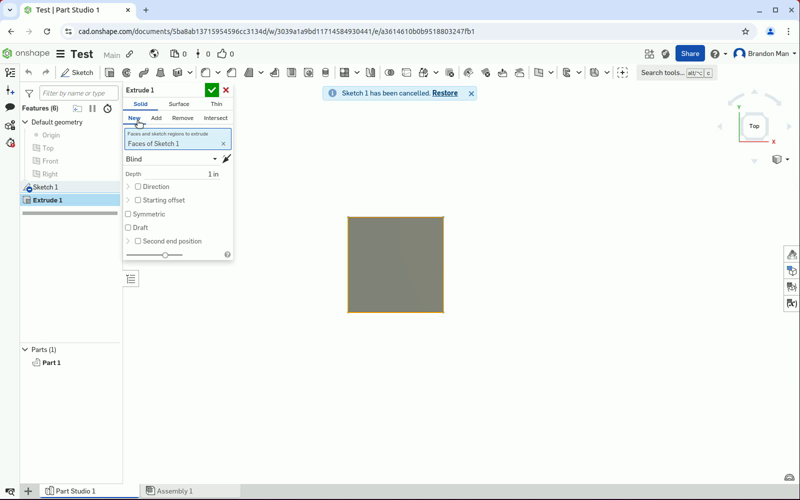
click(137, 120)
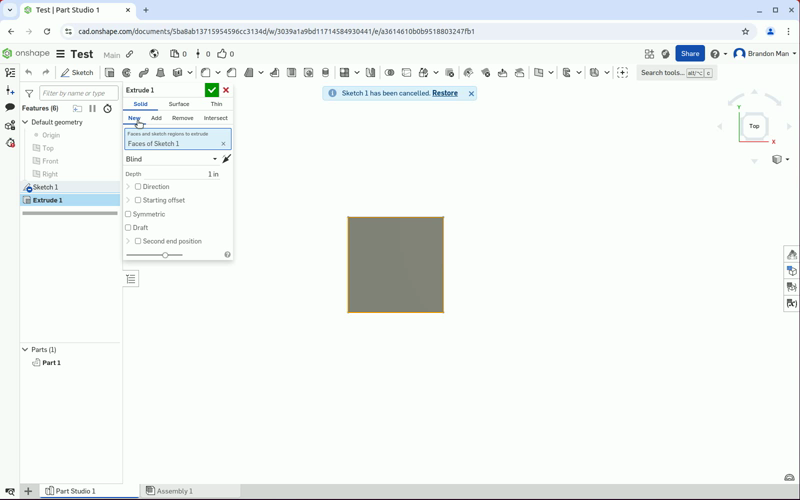
key(tab, 4)
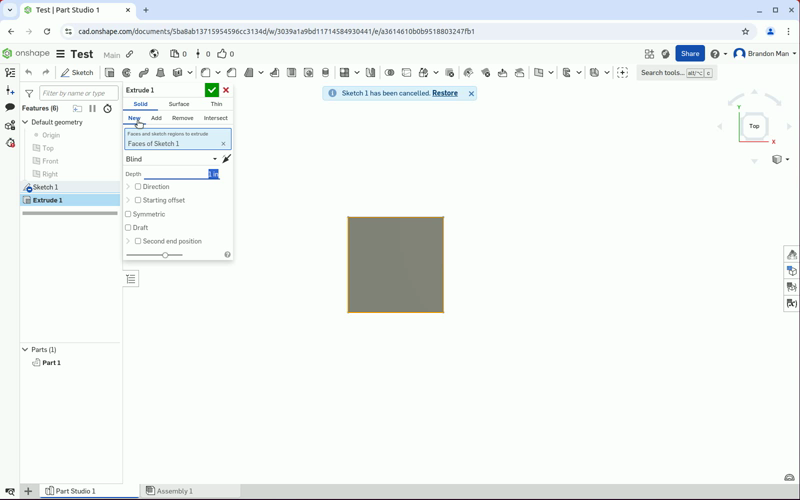
text(7.703)
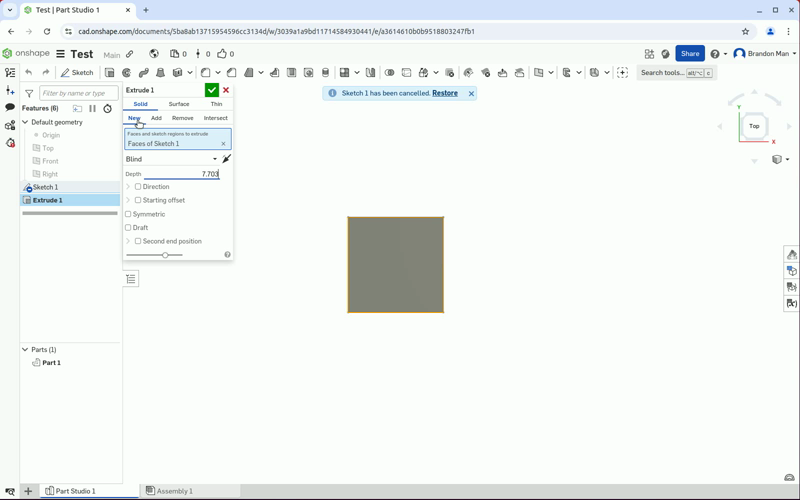
key(enter)
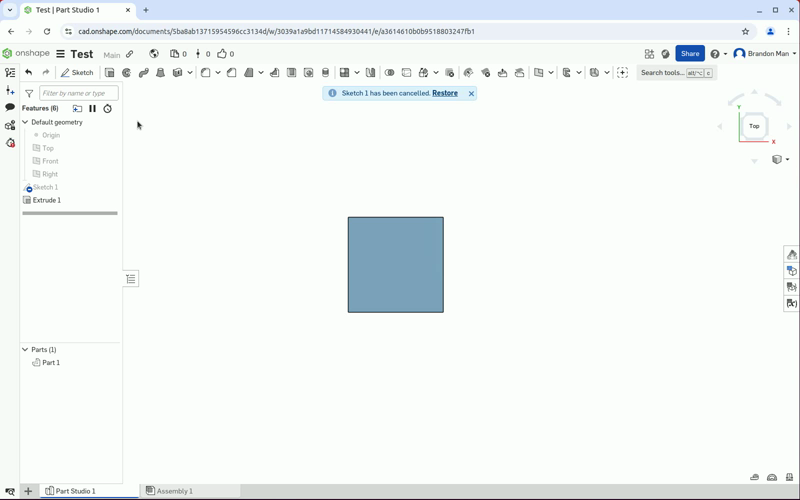
key(shift+h)
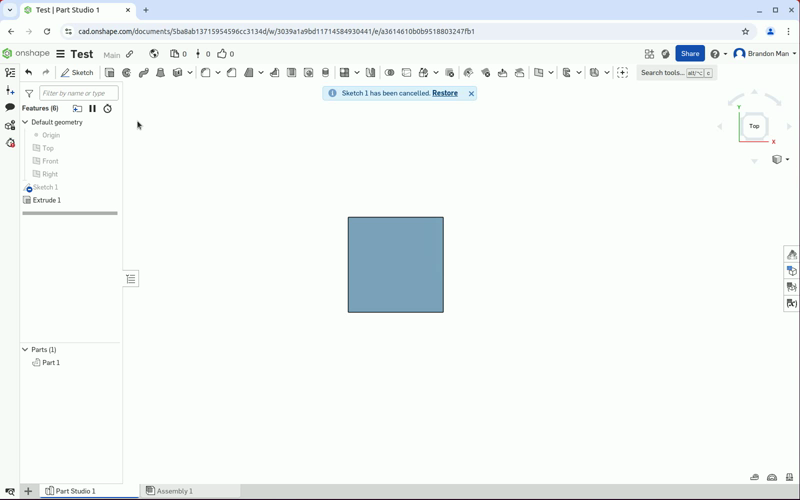
key(shift+h)
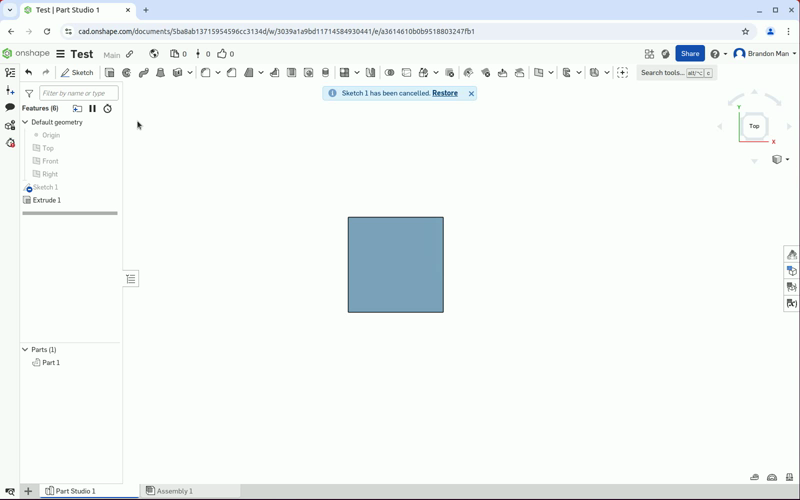
mouse_move(73, 189)
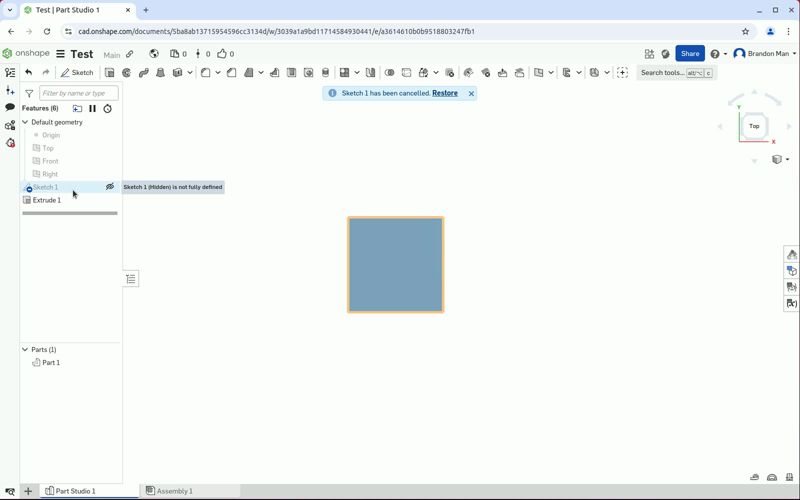
click(73, 189)
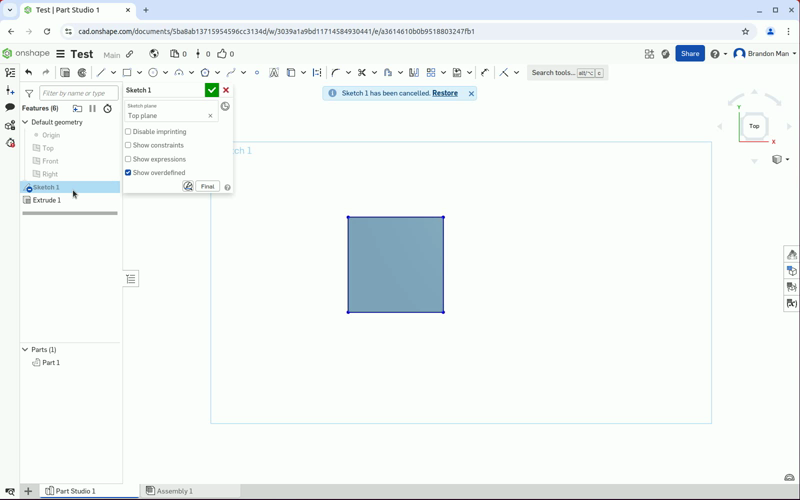
mouse_move(229, 92)
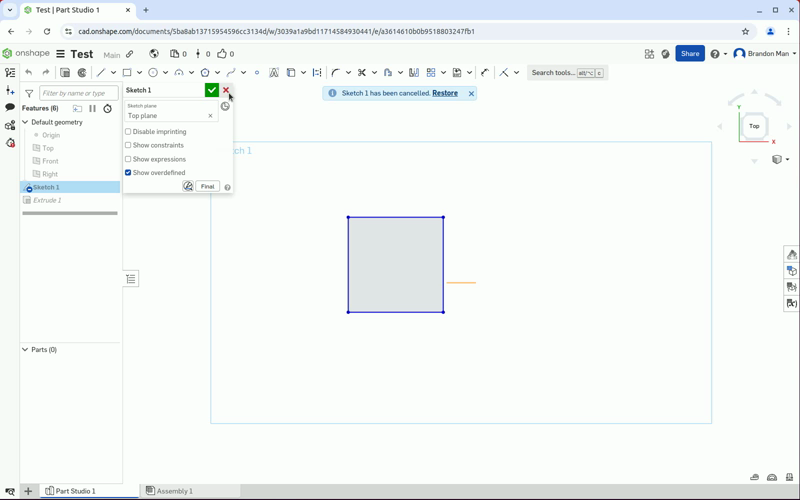
click(229, 92)
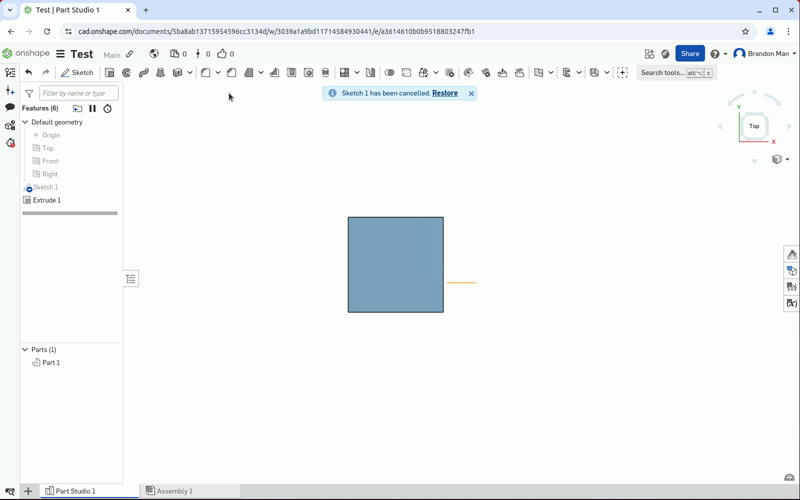
mouse_move(541, 75)
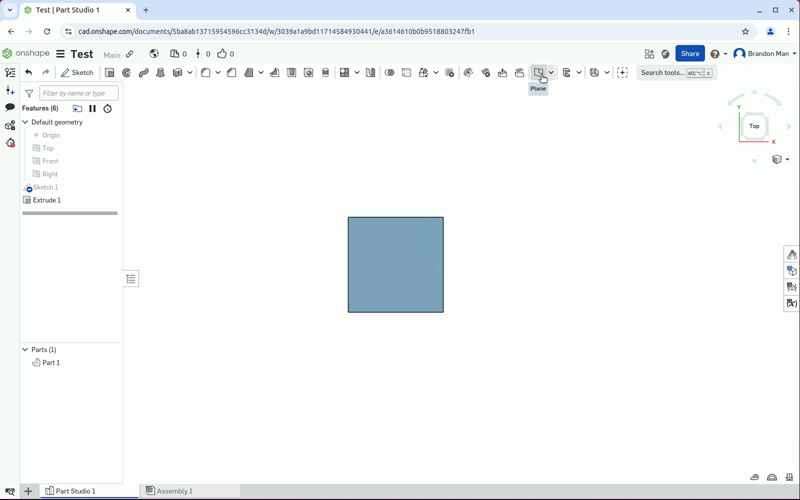
click(541, 75)
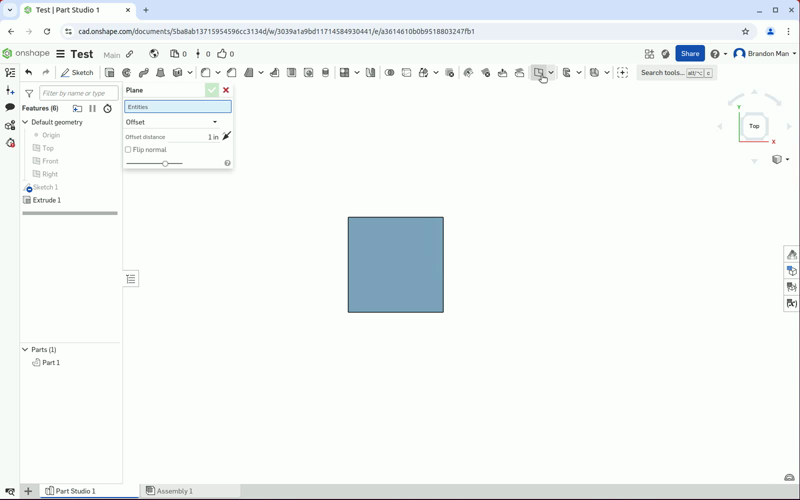
mouse_move(73, 150)
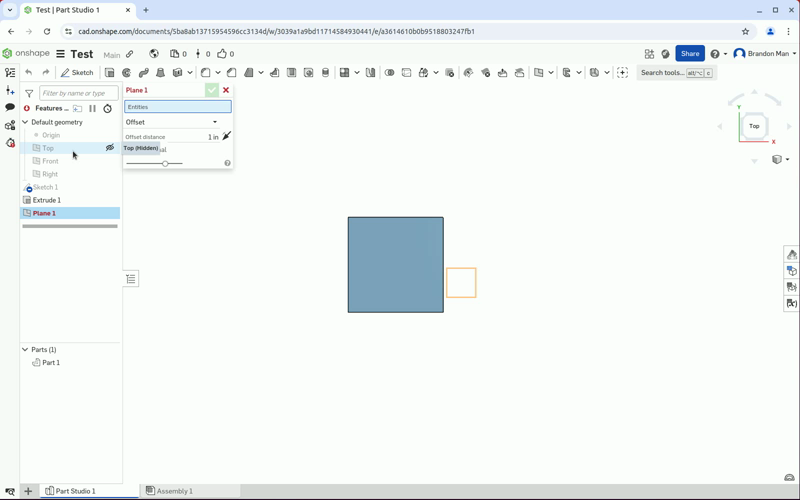
click(73, 150)
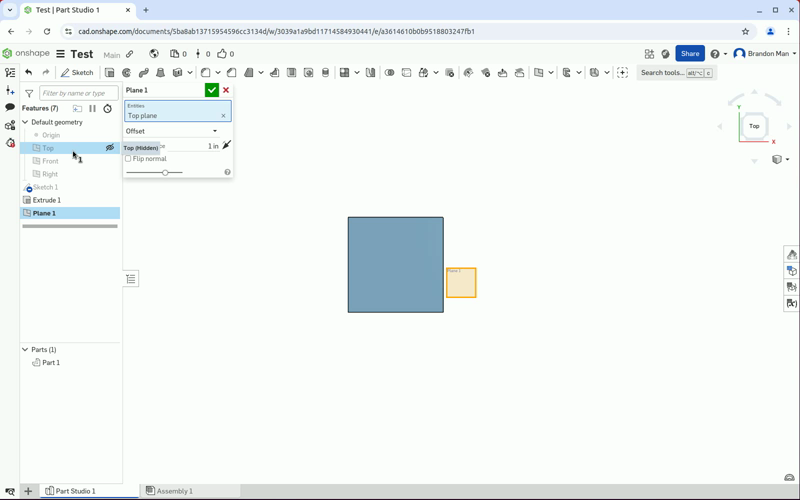
key(tab, 2)
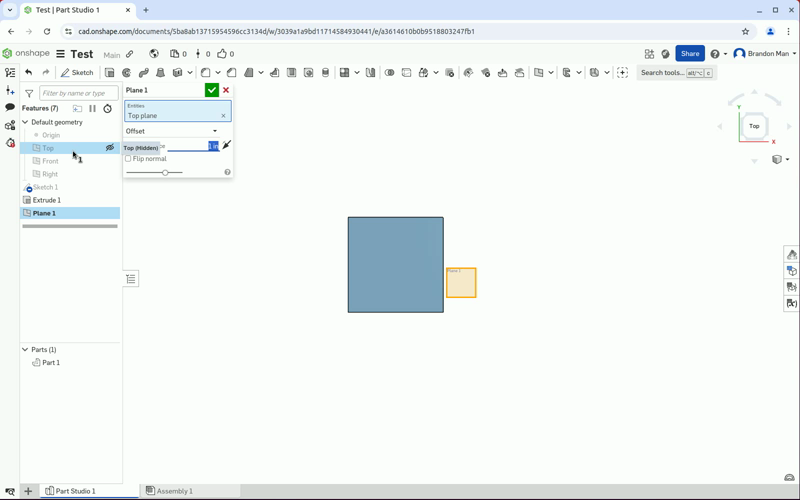
text(7.703)
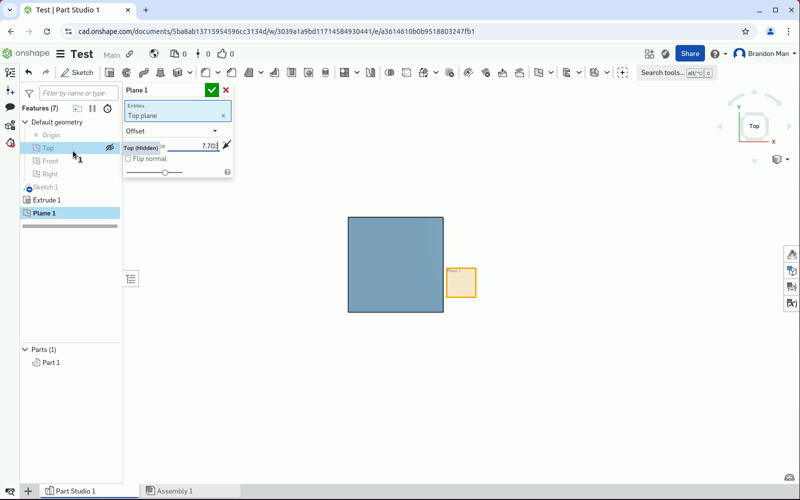
key(enter, 2)
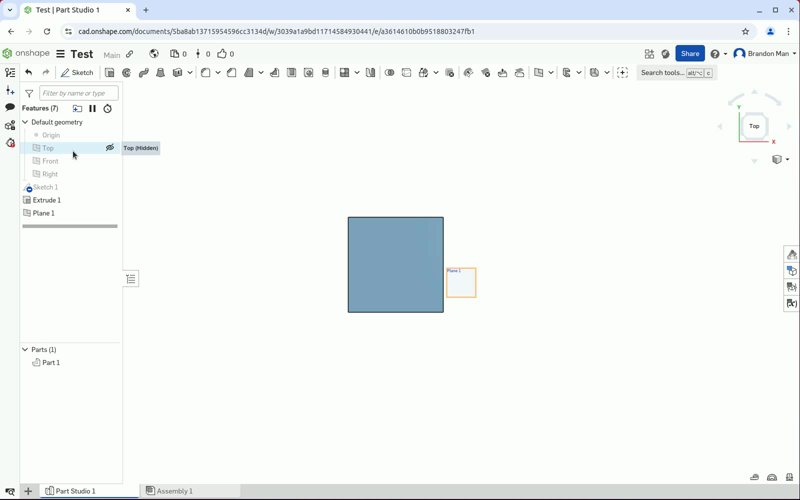
key(shift+s)
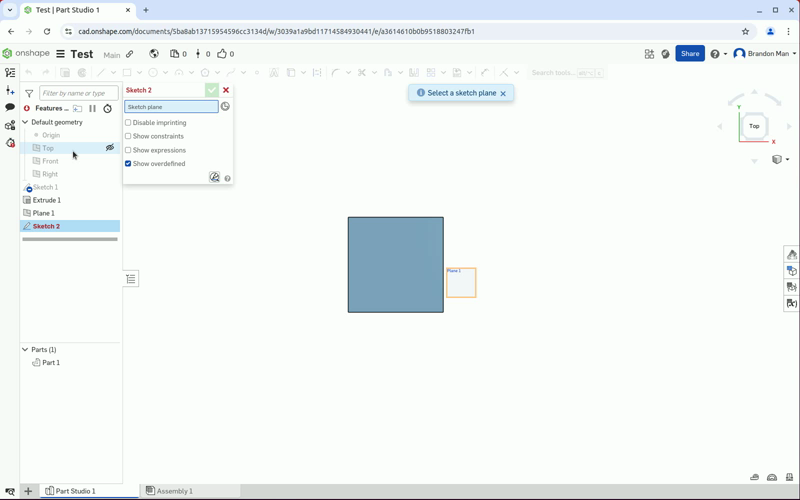
mouse_move(73, 215)
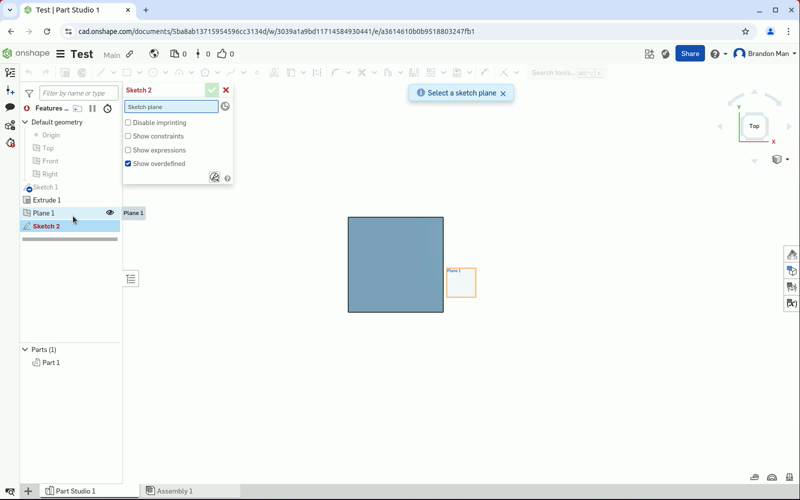
click(73, 215)
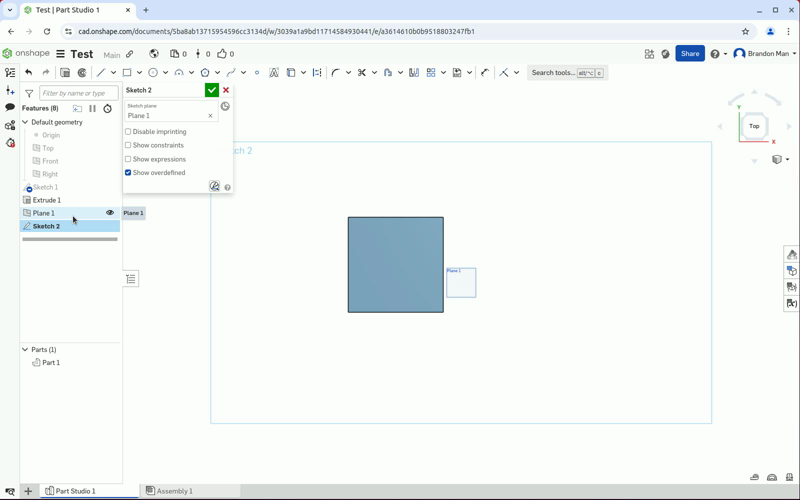
mouse_move(73, 352)
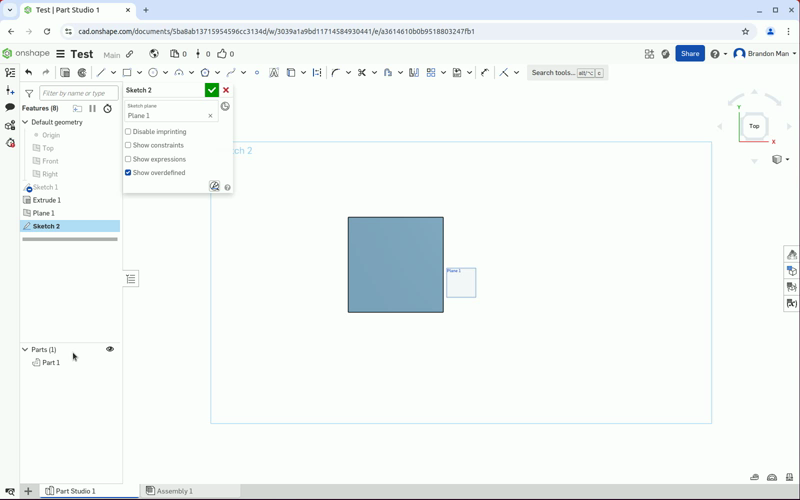
key(y)
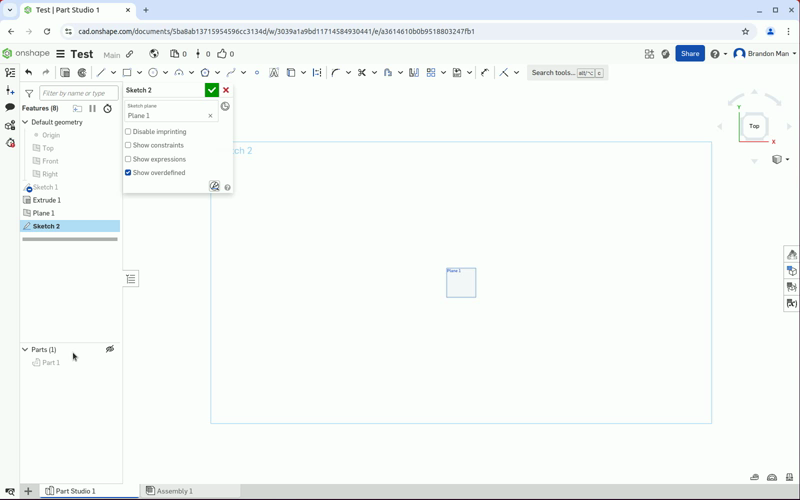
key(c)
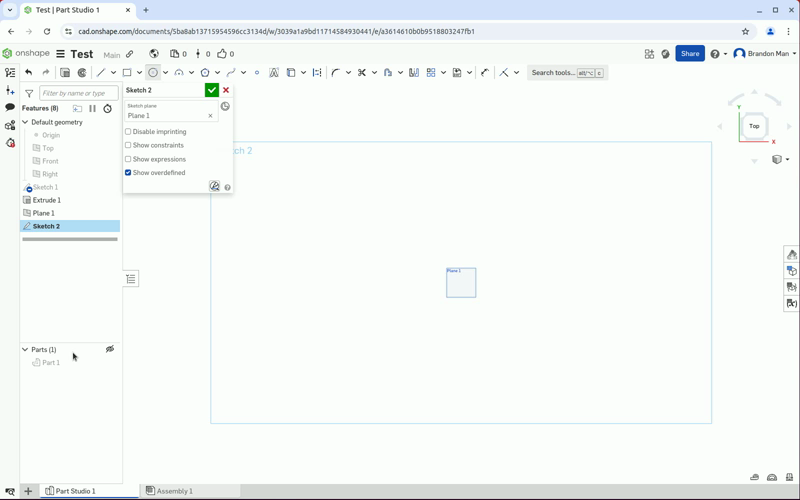
key_down(shift)
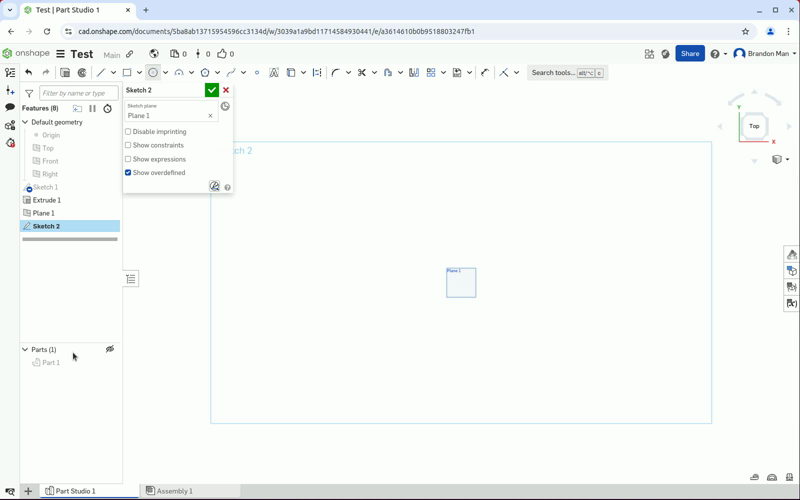
mouse_move(396, 264)
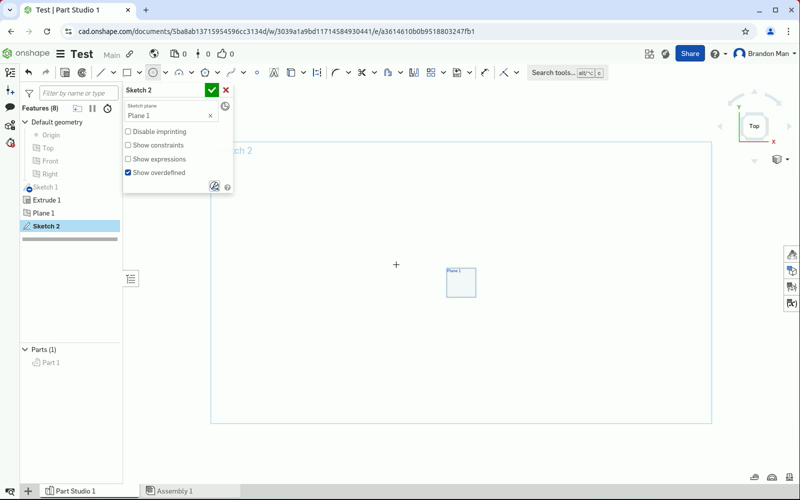
click(396, 264)
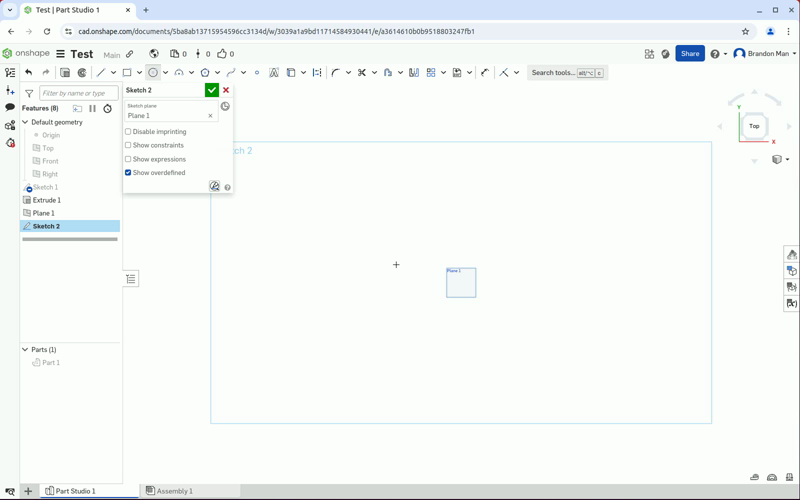
key_up(shift)
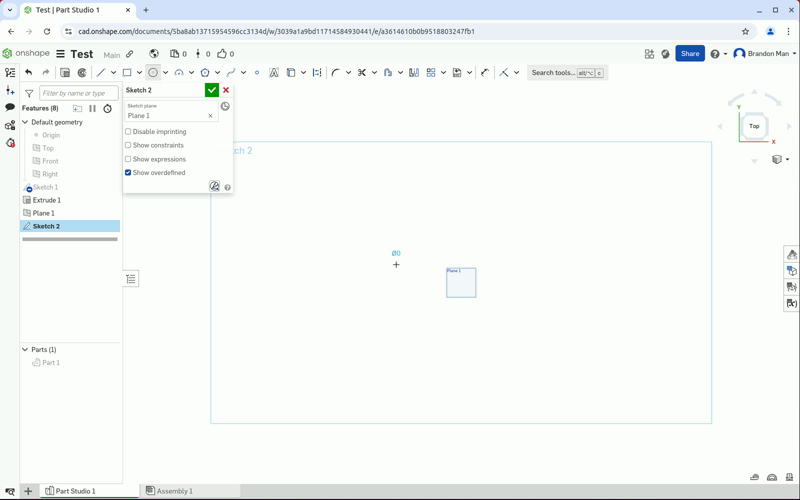
mouse_move(425, 264)
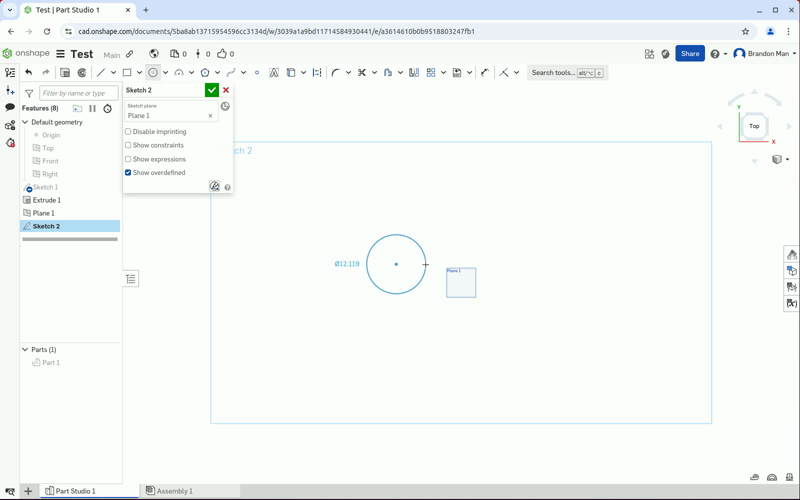
click(425, 264)
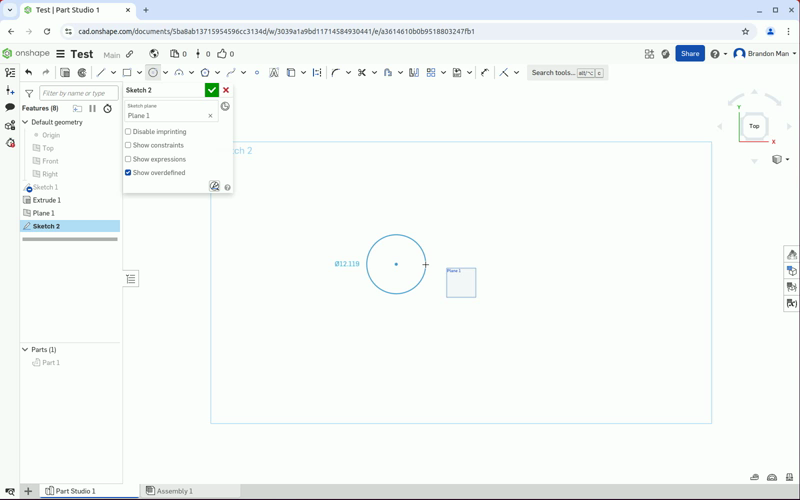
key(esc)
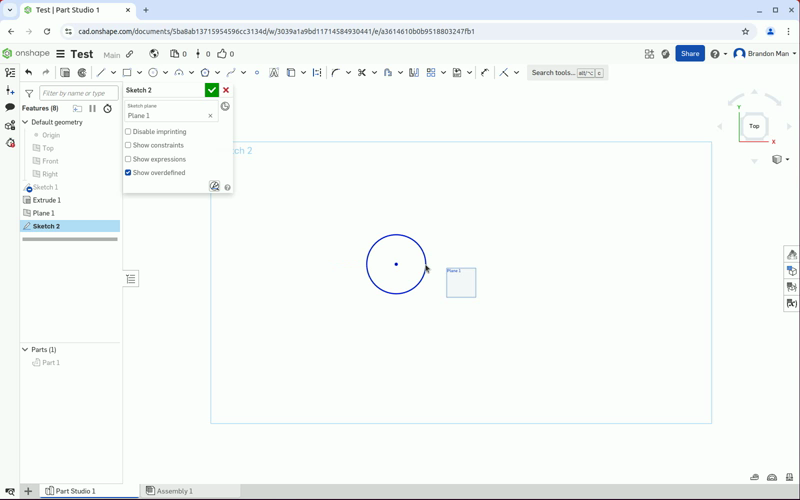
mouse_move(407, 259)
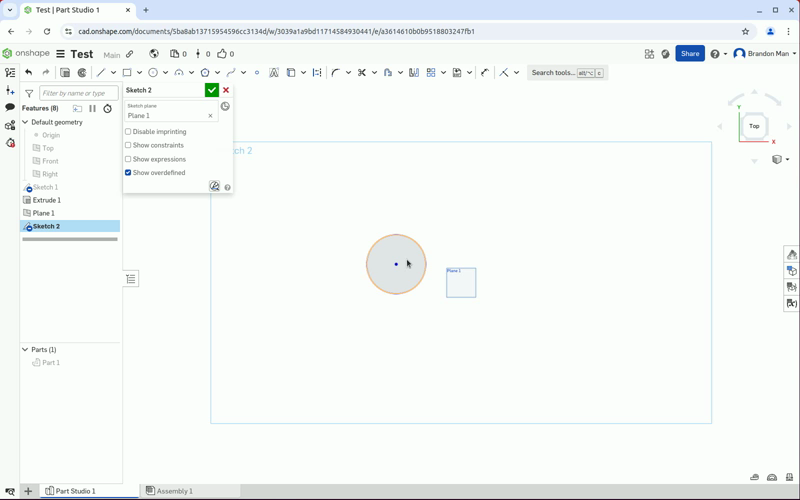
click(407, 259)
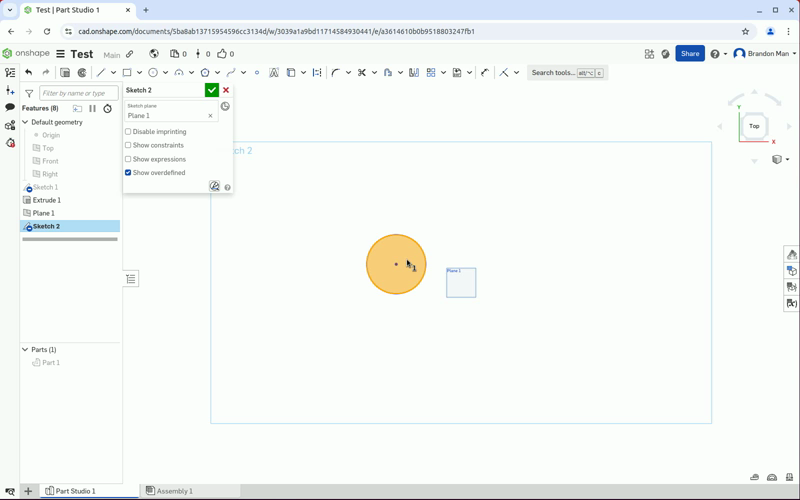
mouse_move(73, 352)
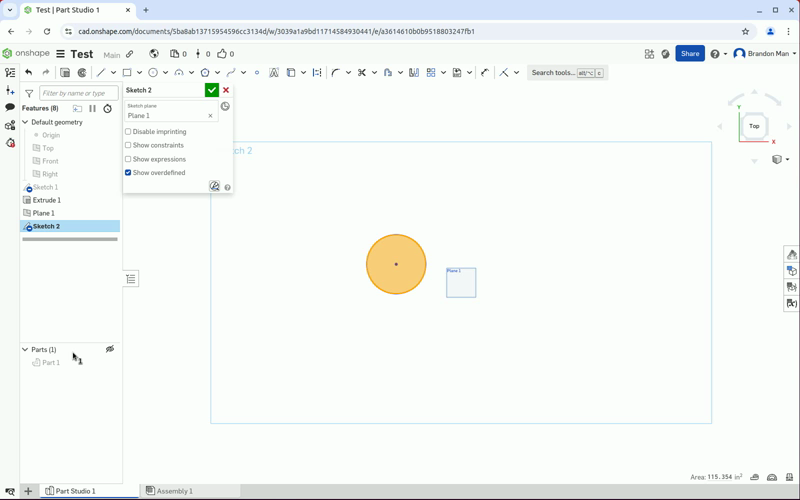
key(shift+y)
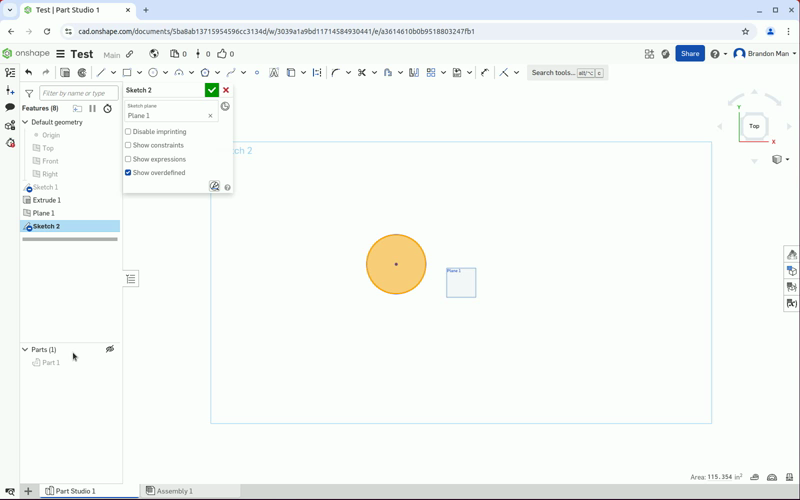
key(shift+e)
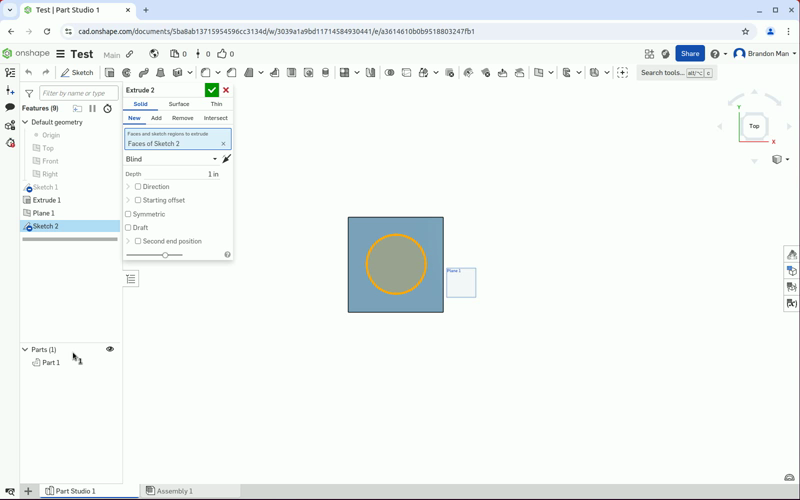
mouse_move(143, 106)
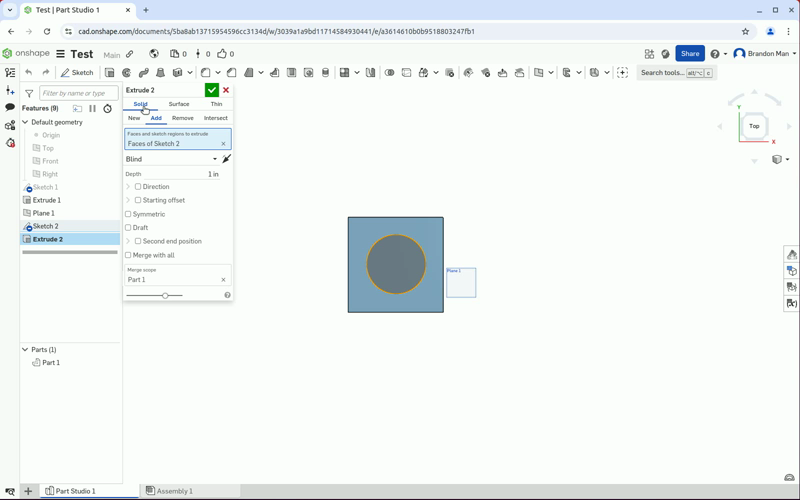
click(143, 106)
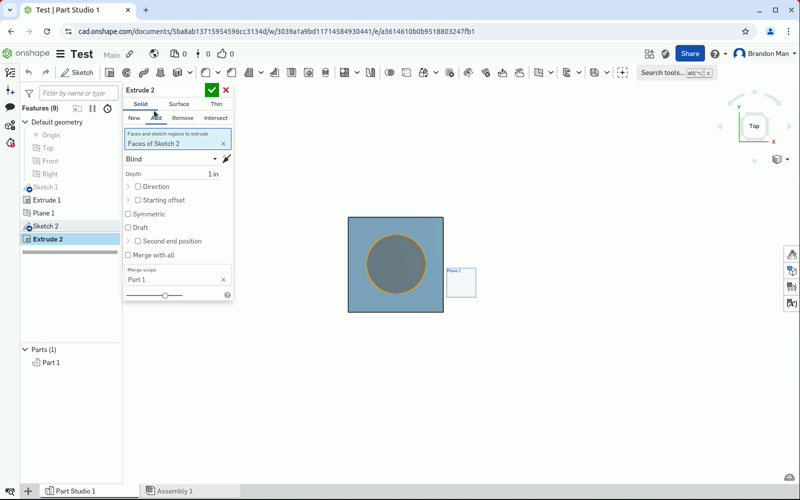
mouse_move(186, 120)
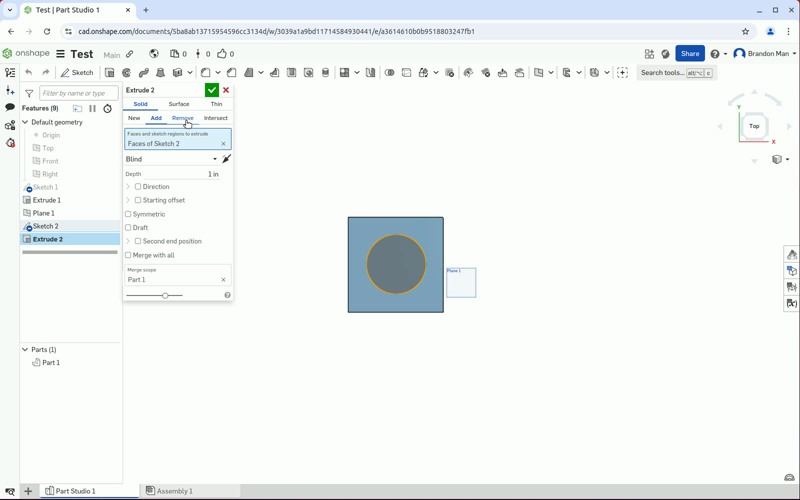
click(186, 120)
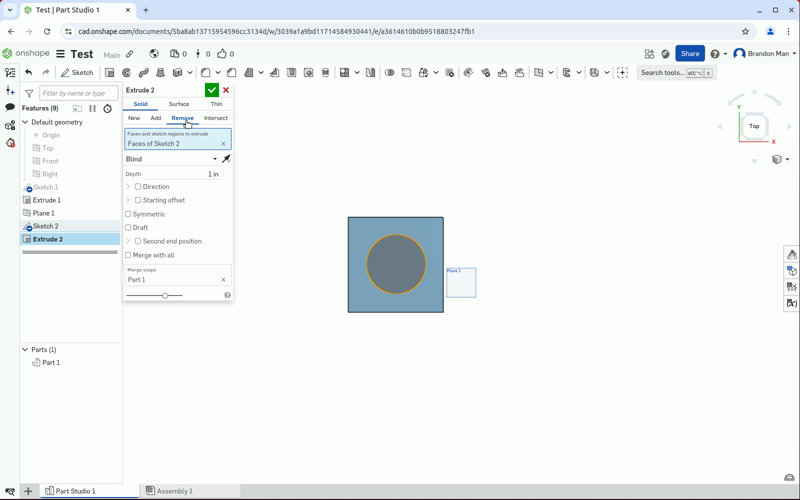
key(tab, 4)
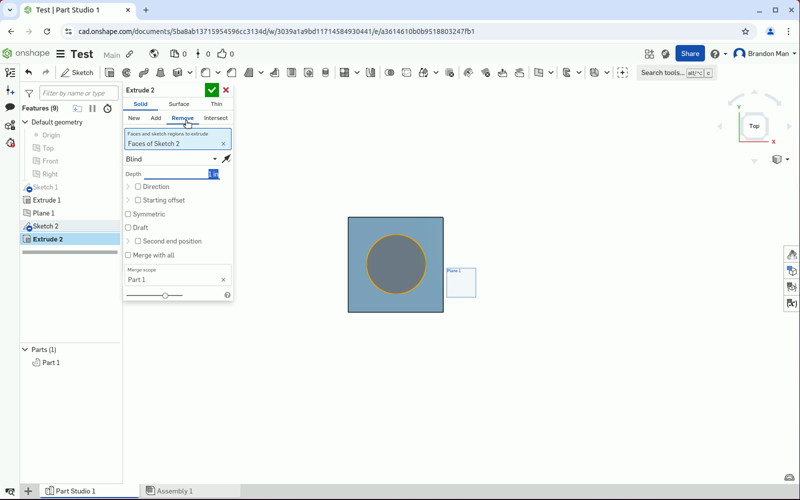
text(7.703)
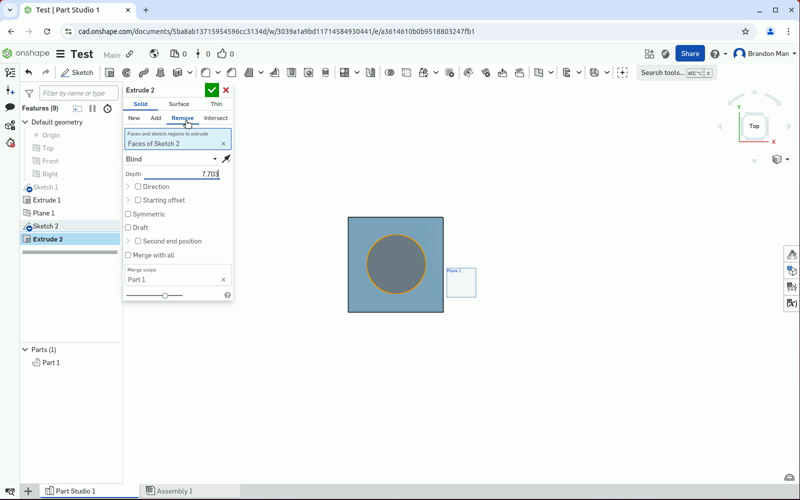
key(tab, 6)
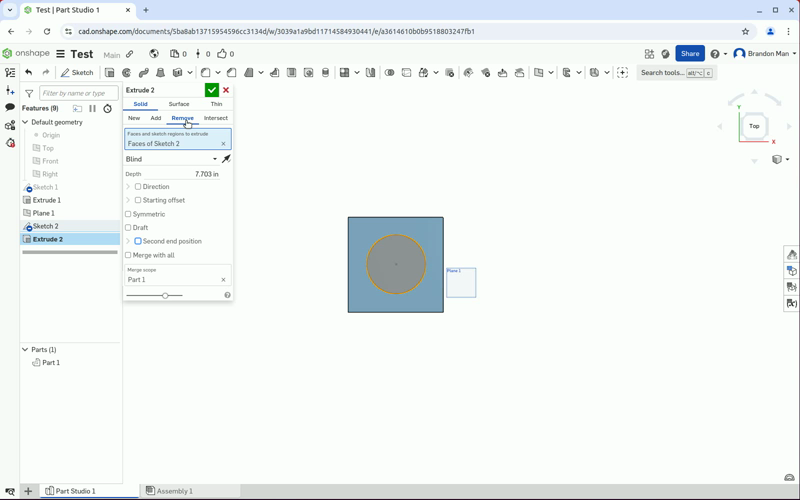
key(space)
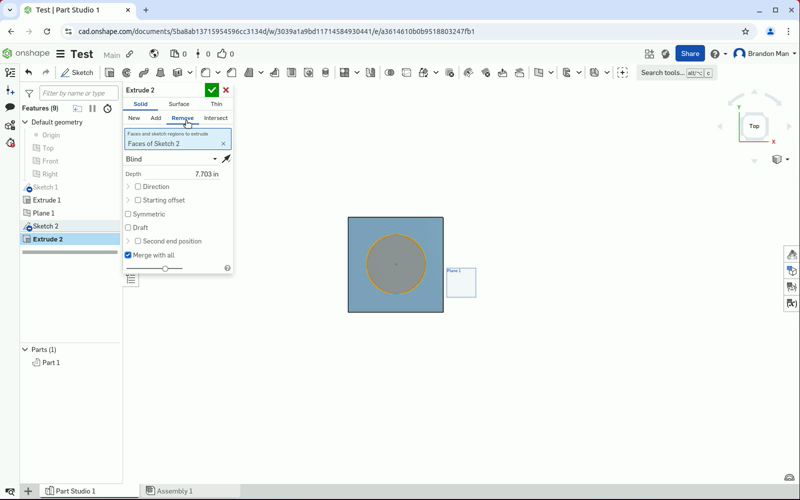
key(enter)
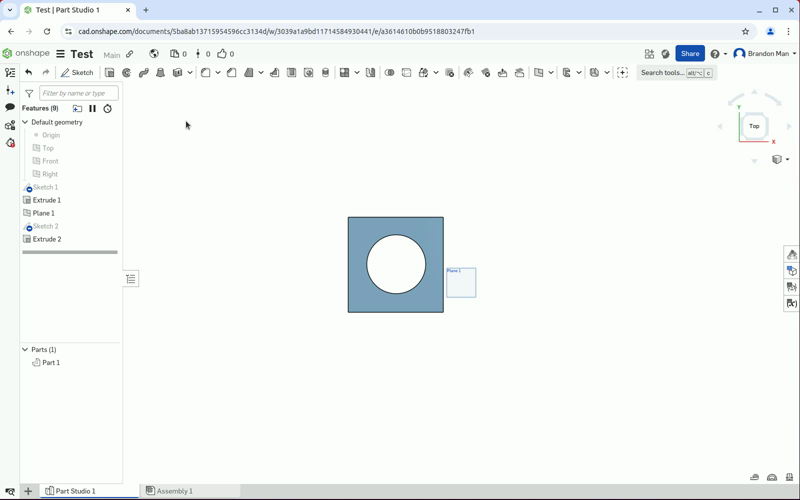
key(shift+h)
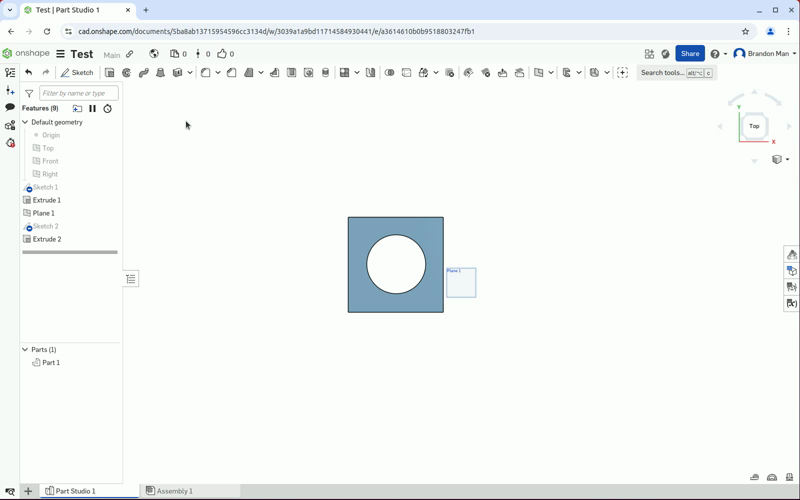
key(shift+h)
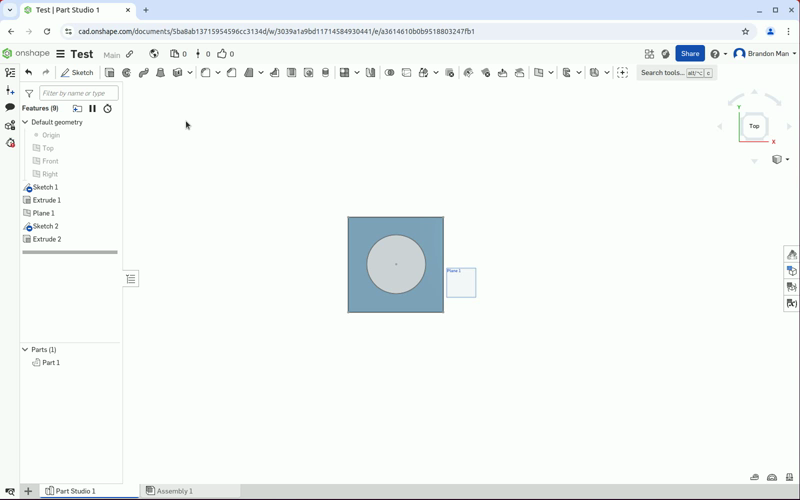
key(shift+7)
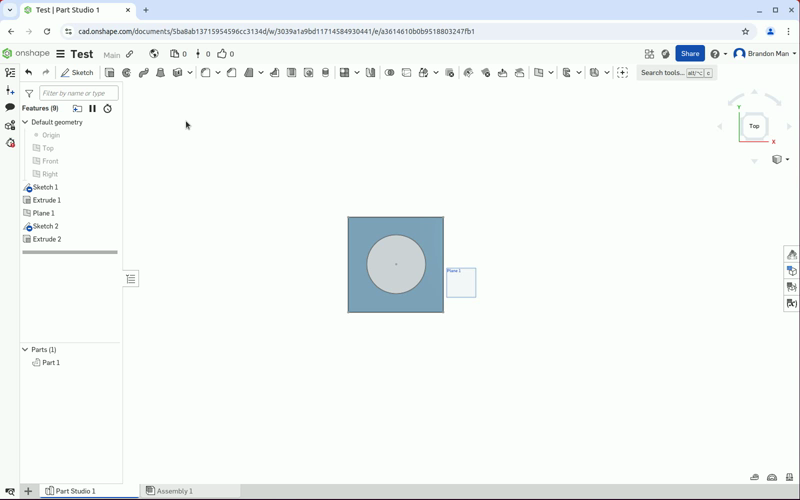
key(up, 3)
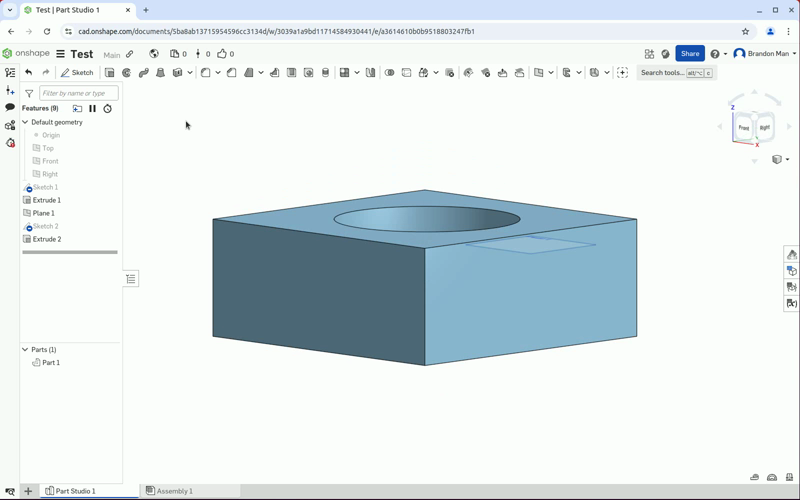
key(left, 3)
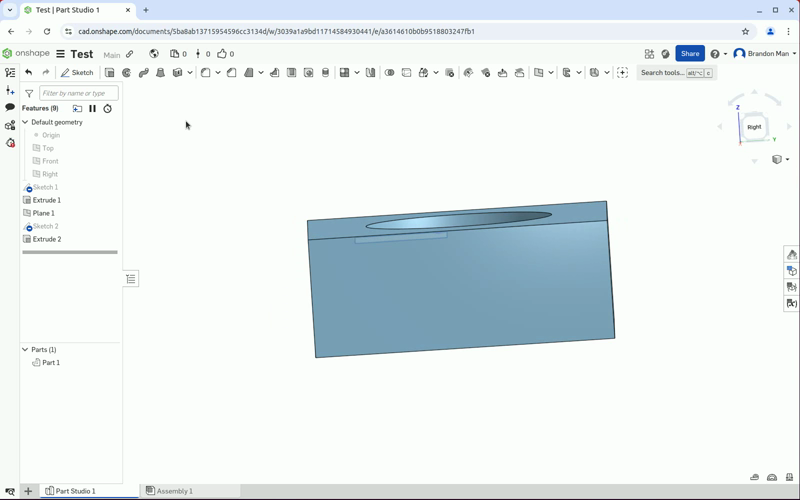
key(right, 3)
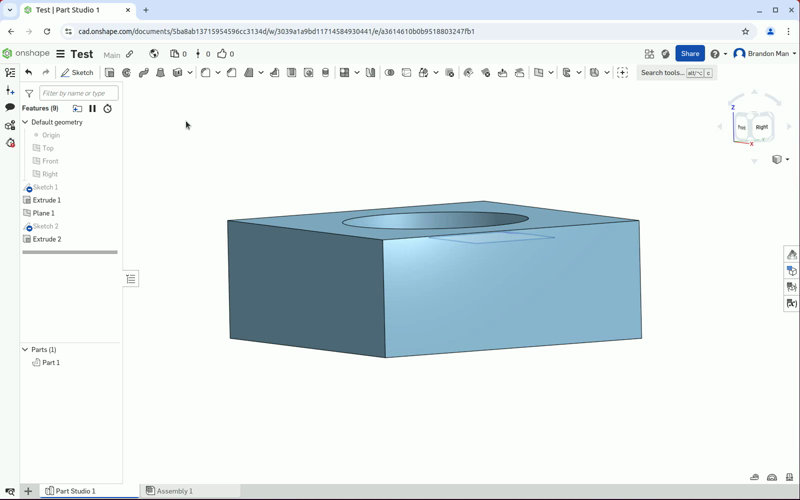
key(down, 3)
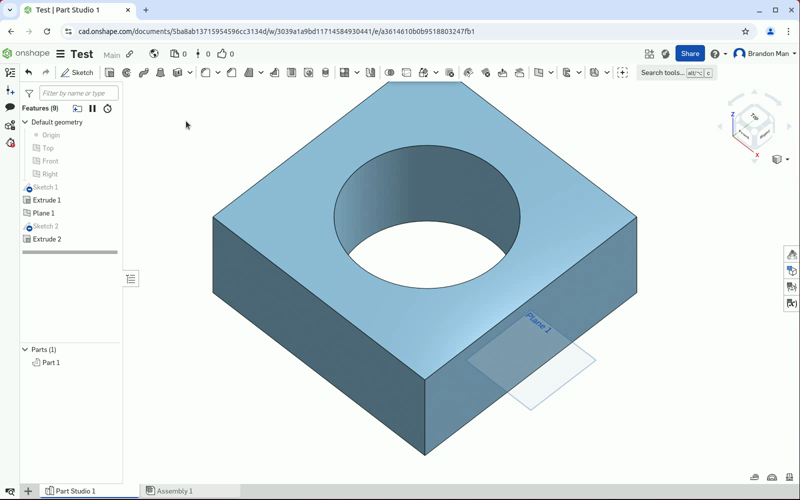
mouse_move(73, 189)
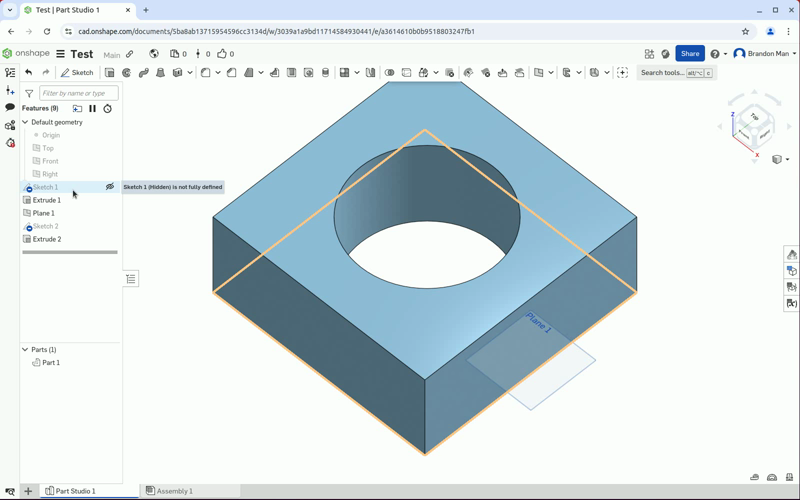
click(73, 189)